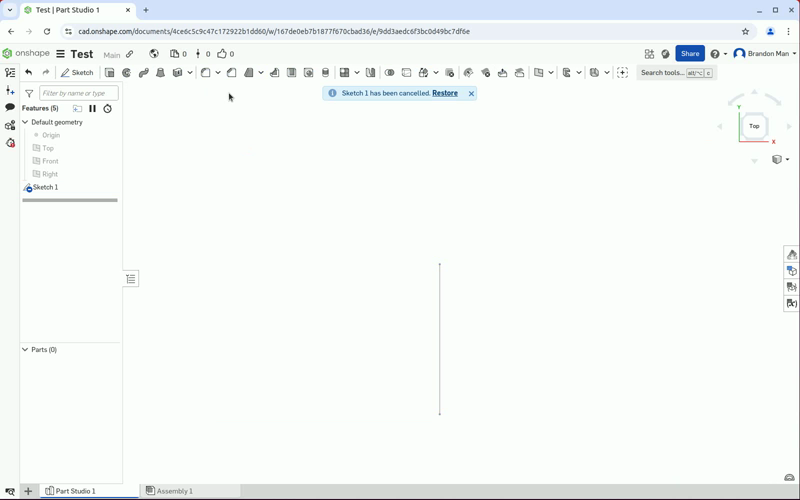
key(shift+h)
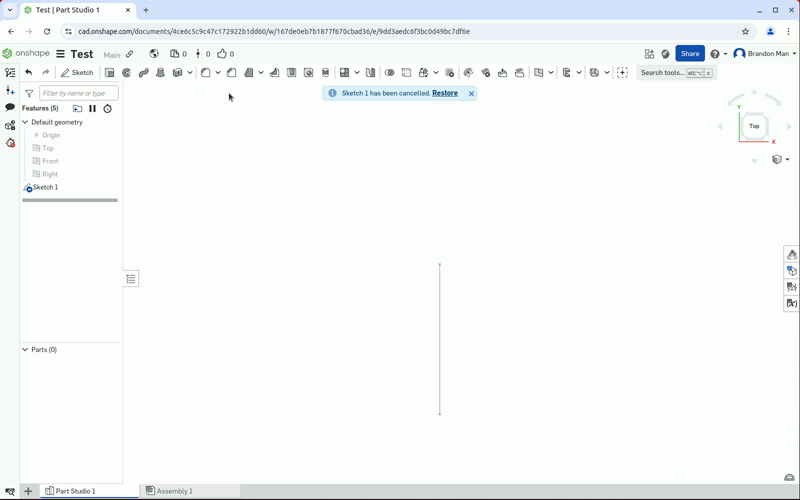
key(shift+s)
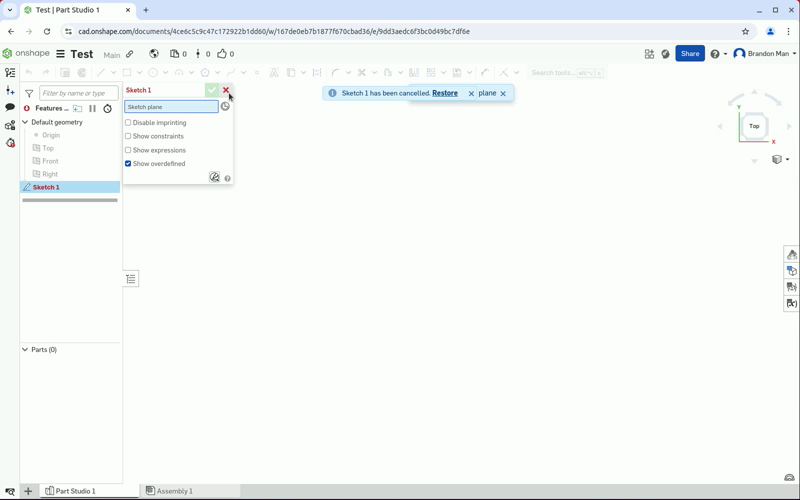
mouse_move(73, 150)
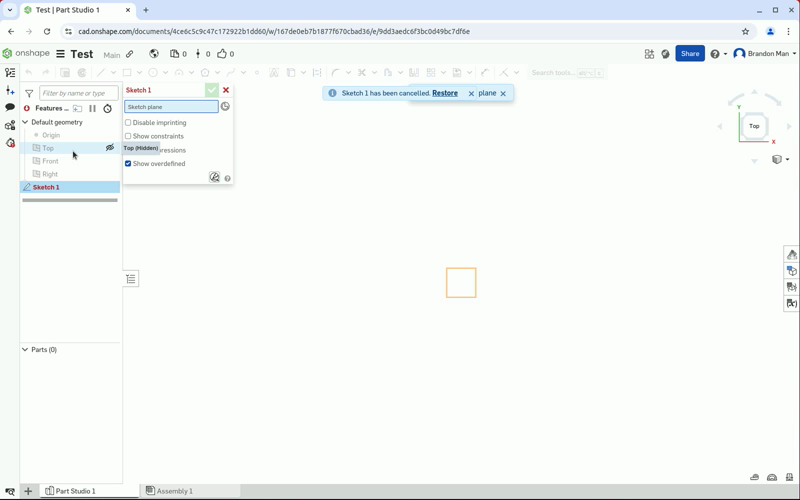
click(73, 150)
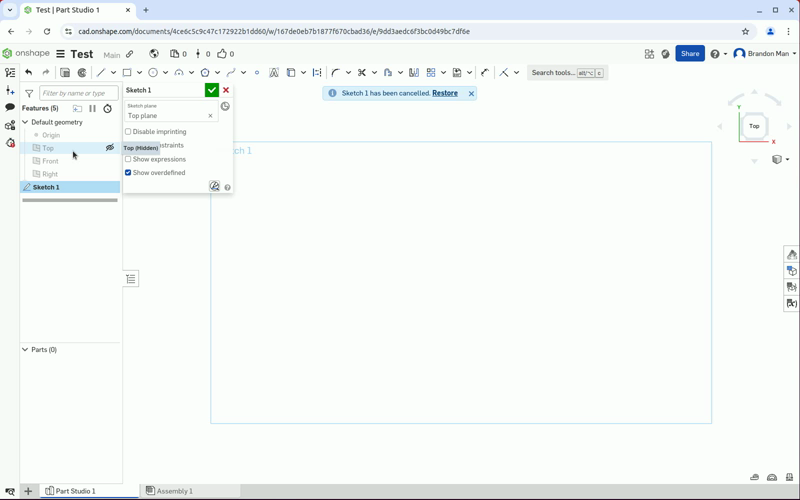
mouse_move(73, 352)
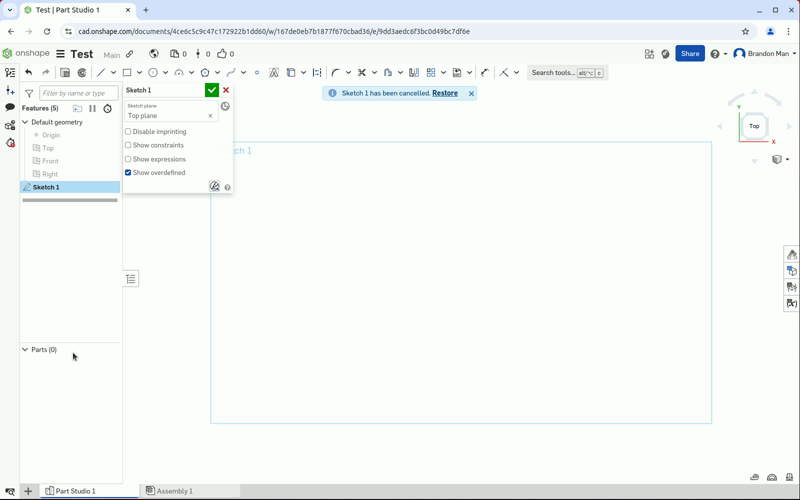
key(y)
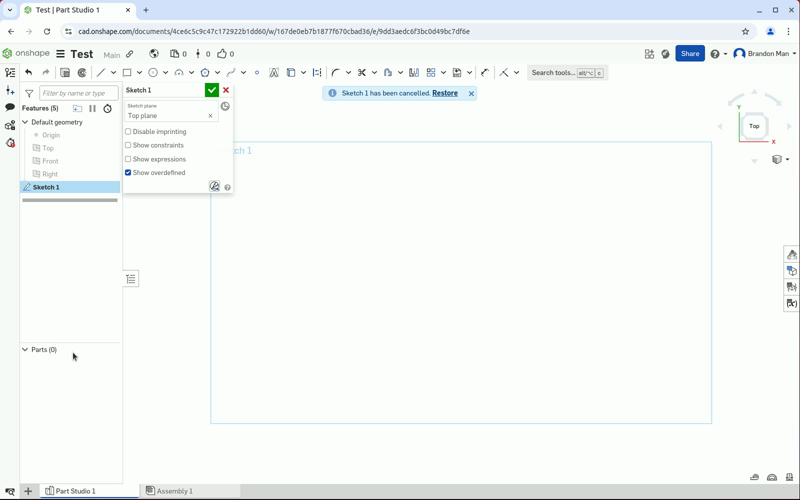
key(l)
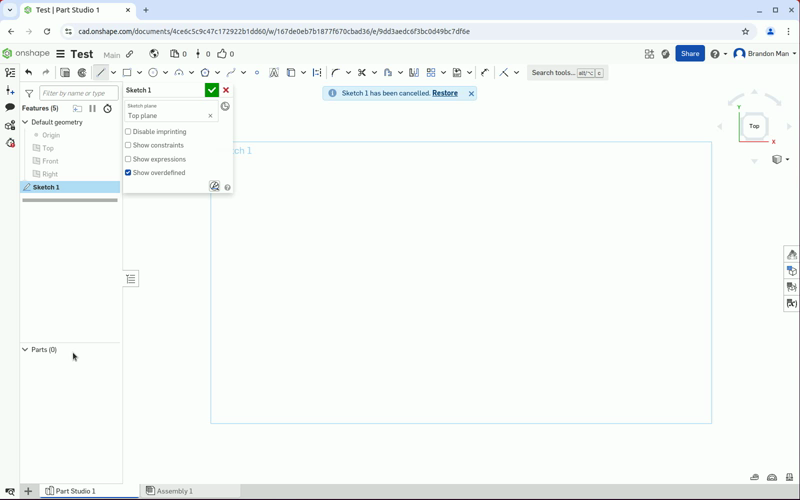
key_down(shift)
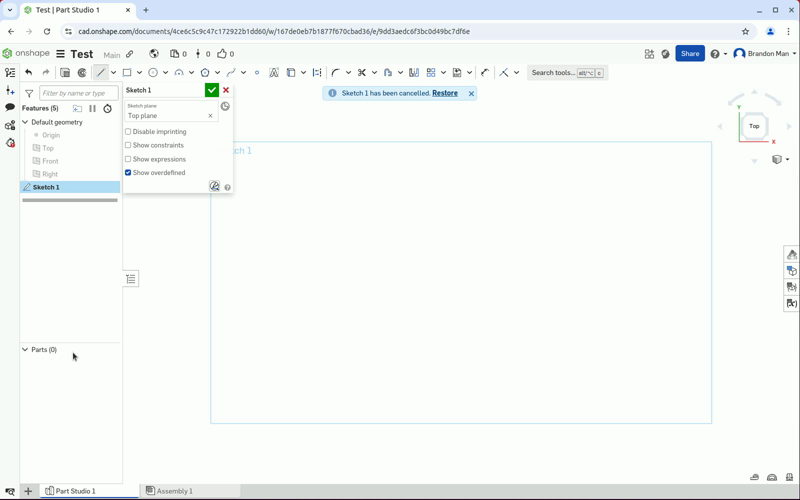
mouse_move(378, 332)
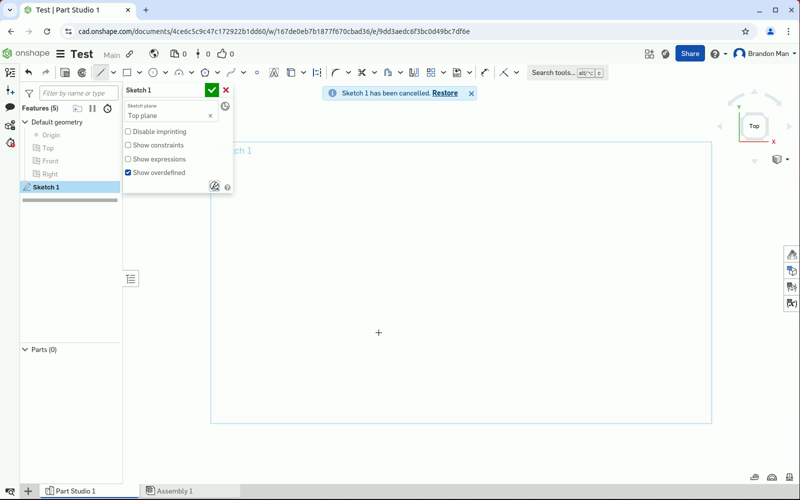
click(378, 332)
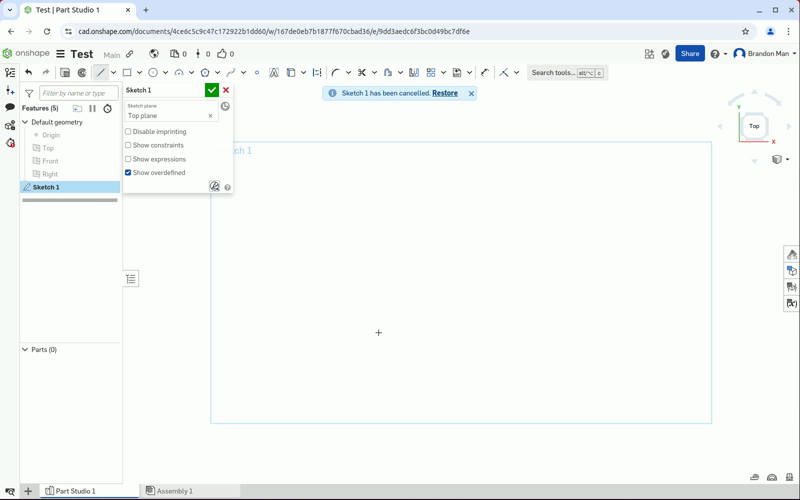
key_up(shift)
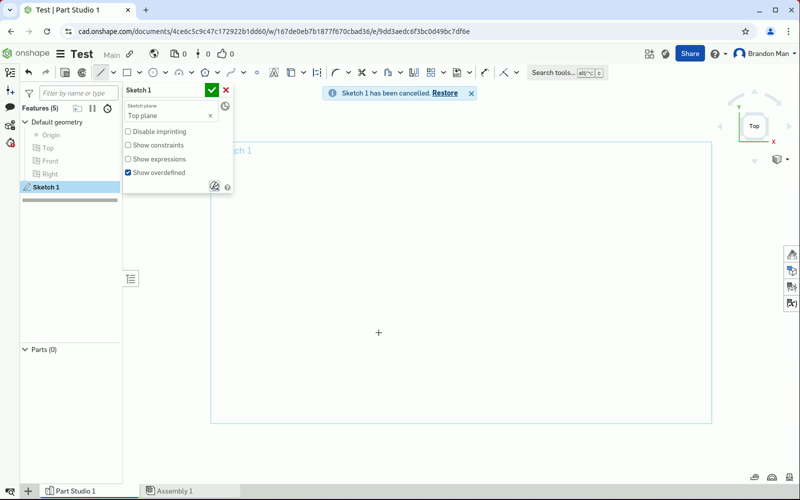
key_down(shift)
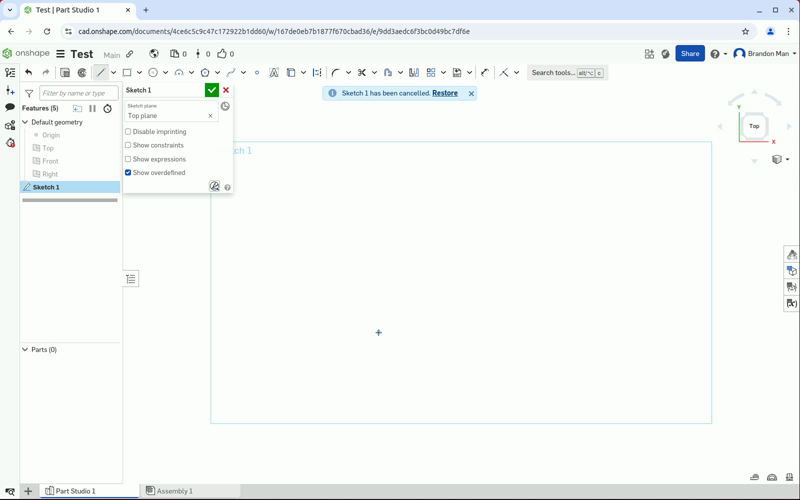
mouse_move(510, 332)
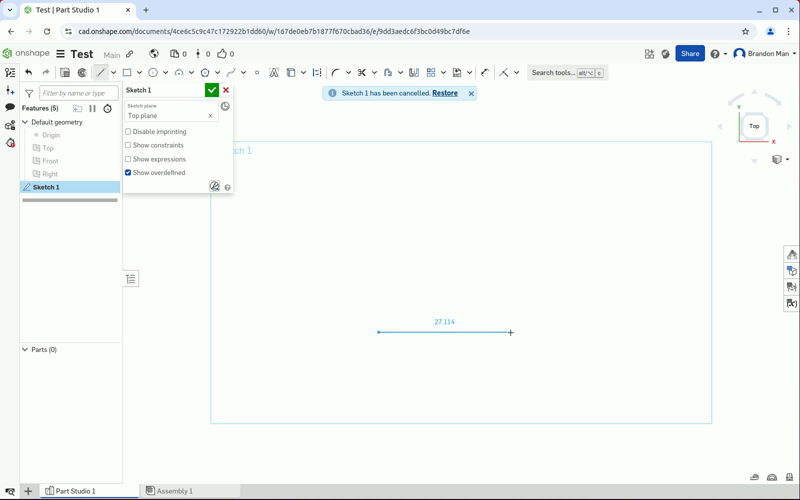
click(510, 332)
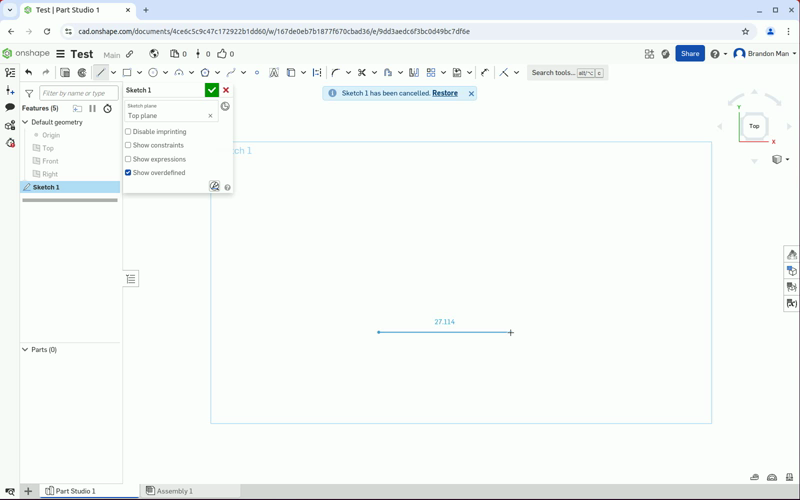
key_up(shift)
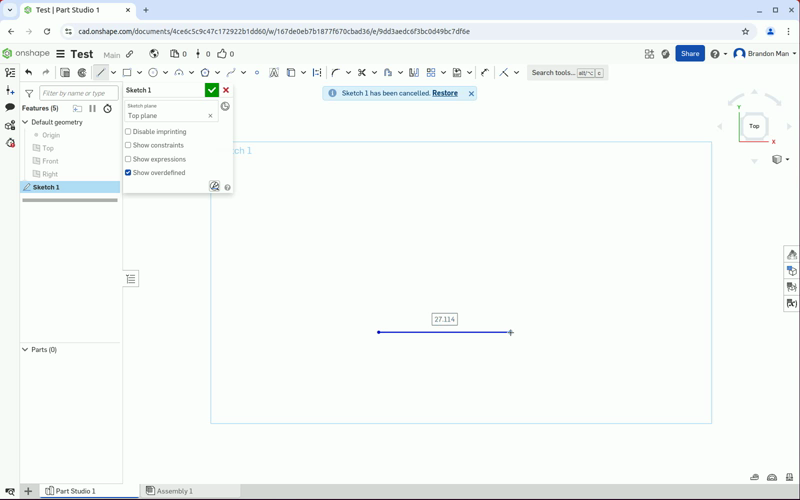
key_down(shift)
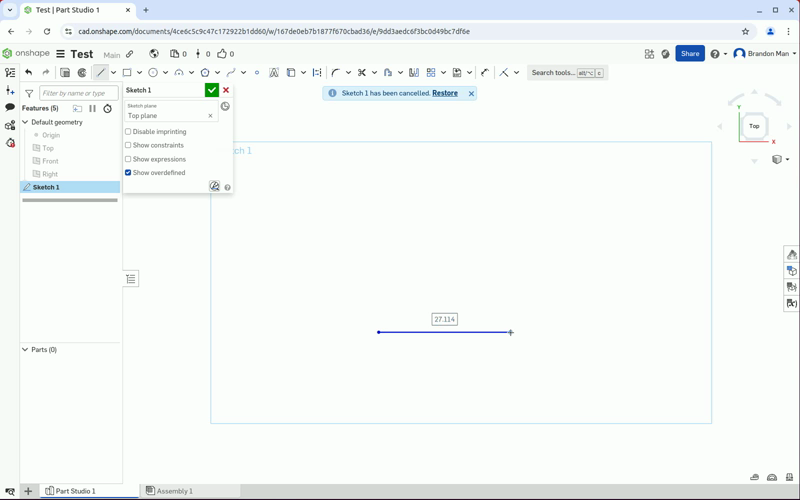
mouse_move(510, 227)
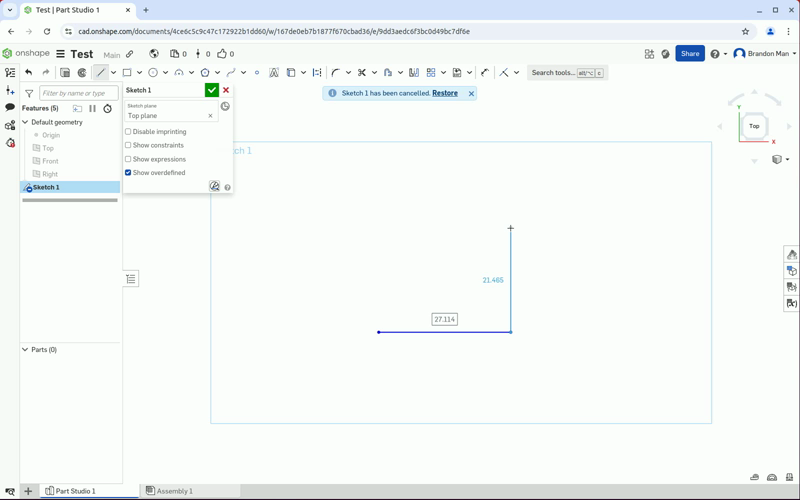
click(510, 227)
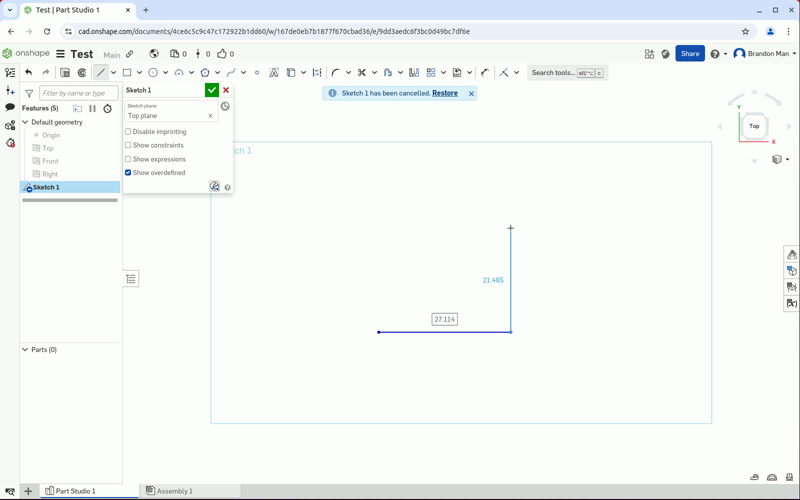
key_up(shift)
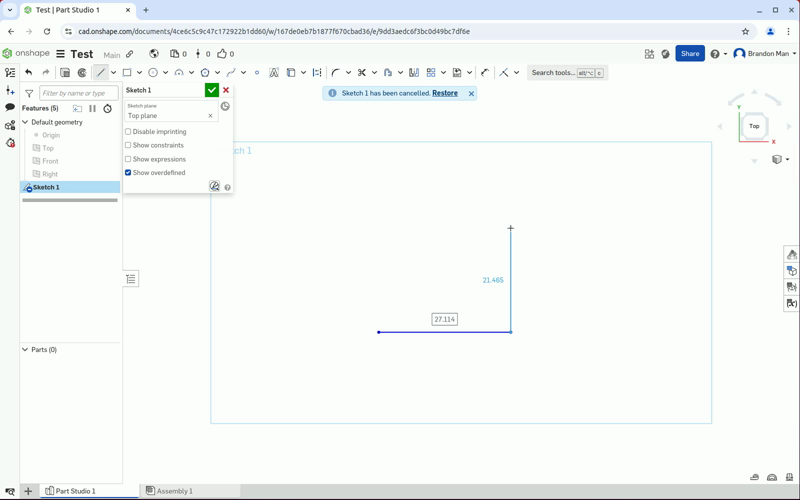
key_down(shift)
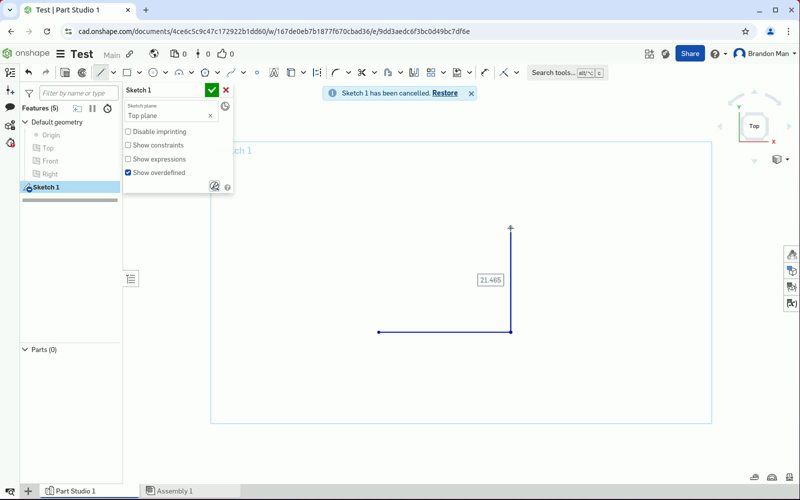
mouse_move(540, 227)
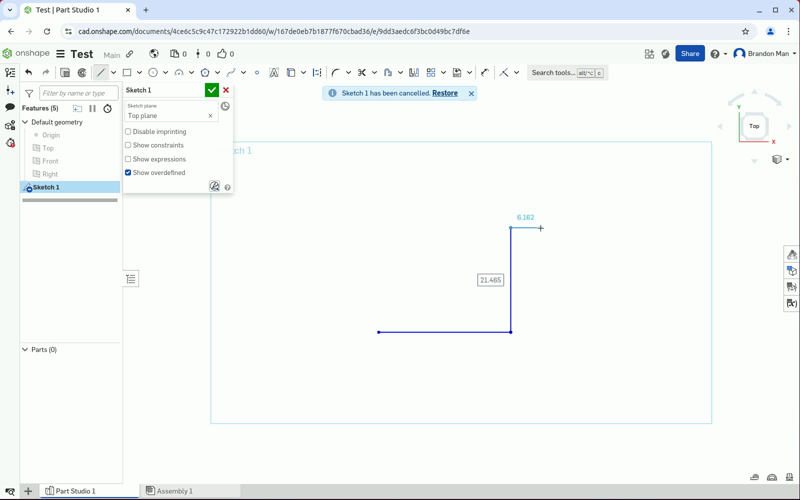
mouse_move(459, 227)
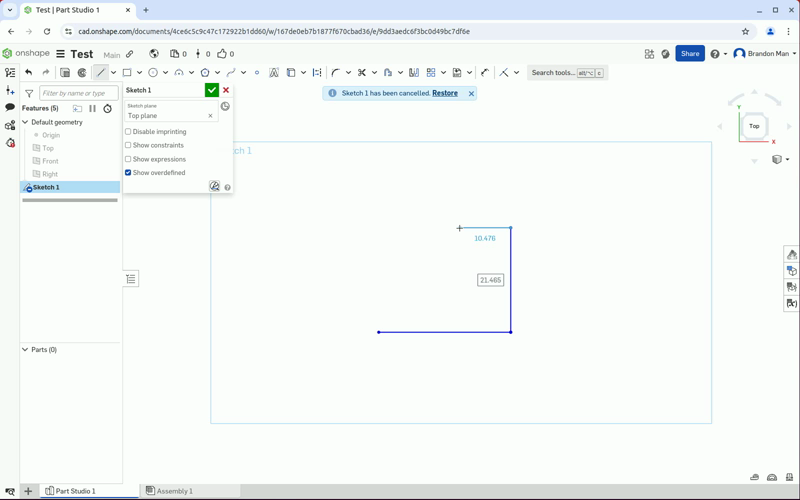
click(459, 227)
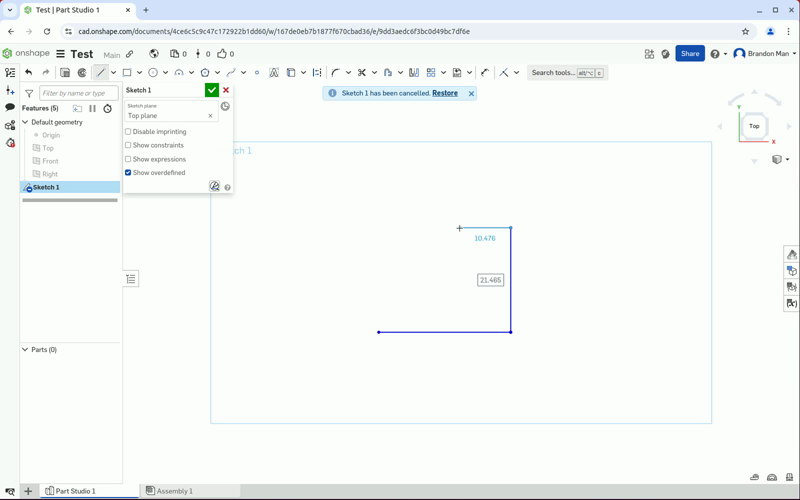
key_up(shift)
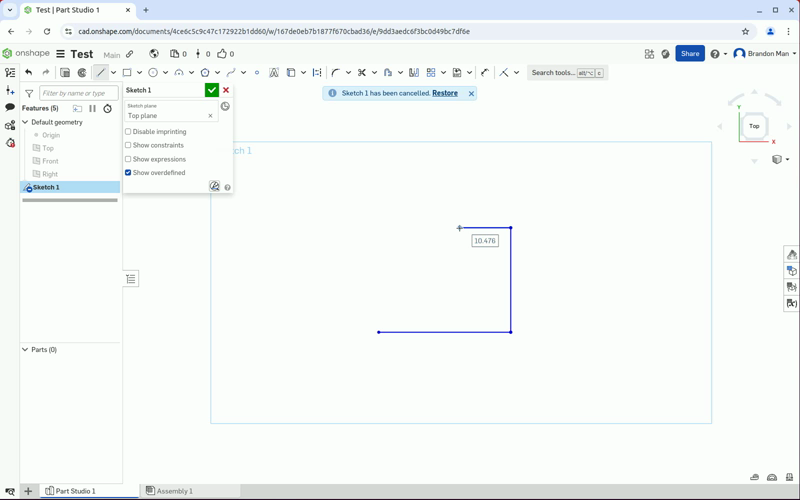
key_down(shift)
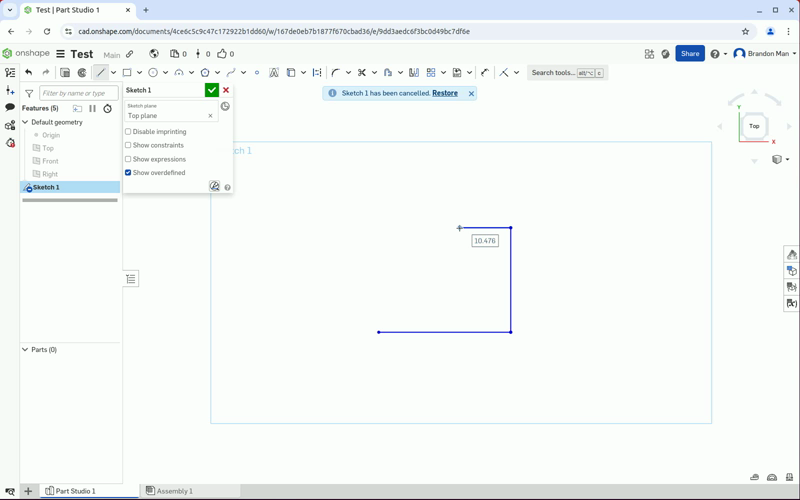
mouse_move(489, 227)
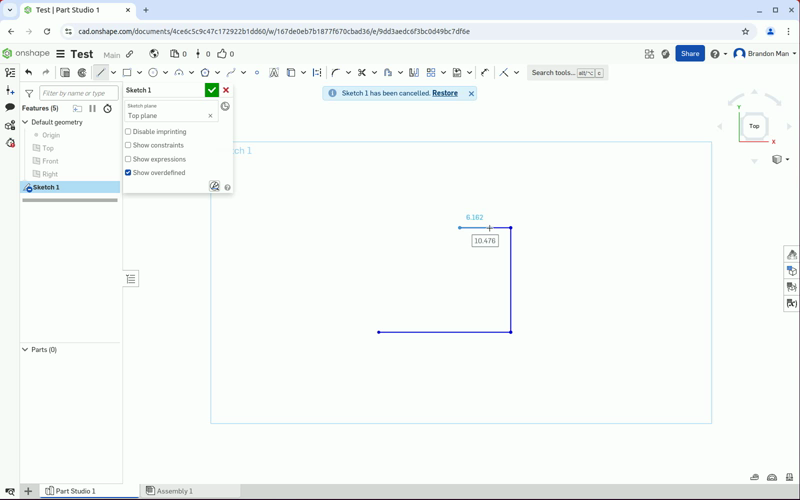
mouse_move(459, 282)
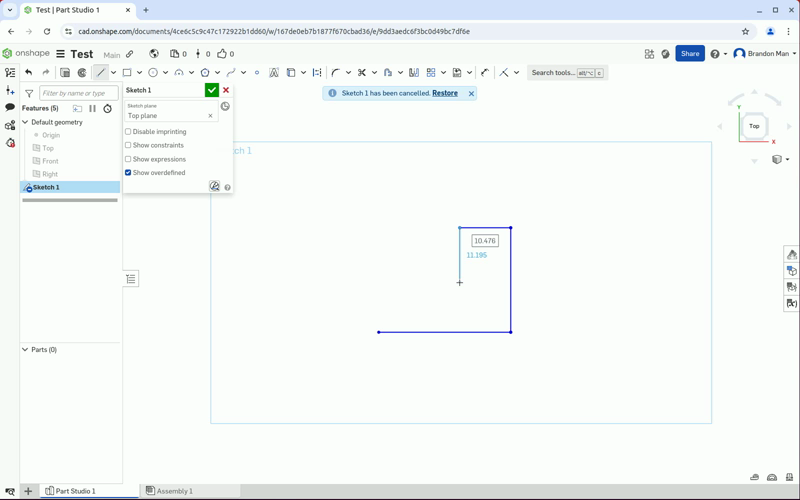
click(459, 282)
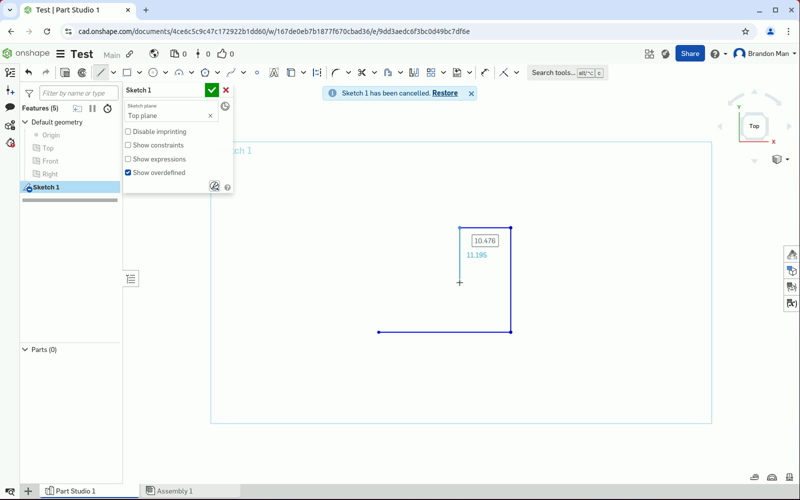
key_up(shift)
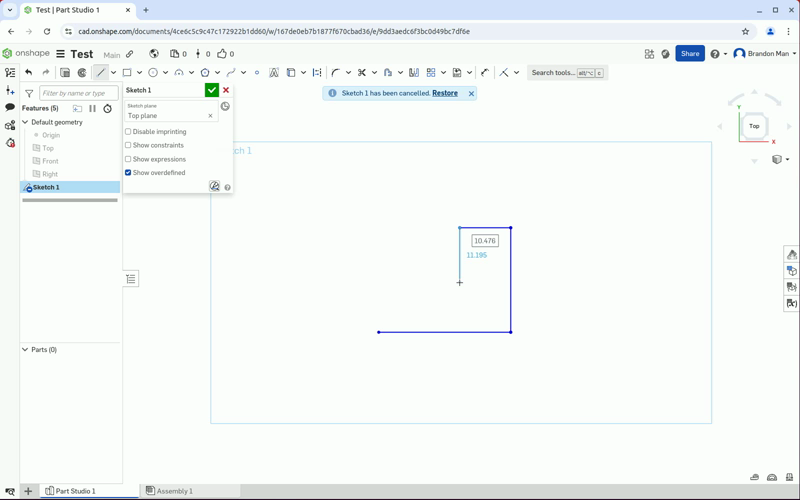
key_down(shift)
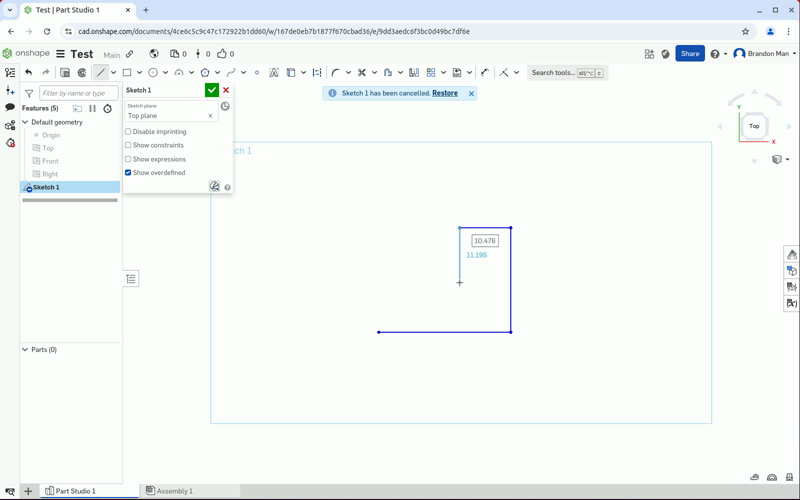
mouse_move(489, 282)
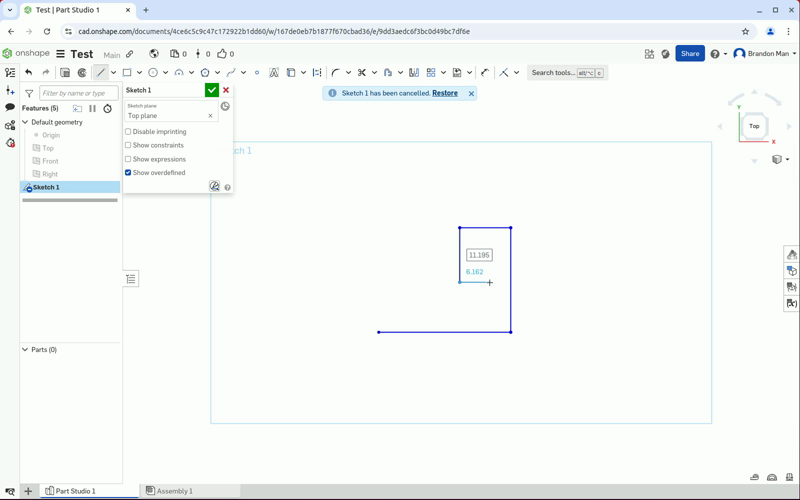
mouse_move(417, 282)
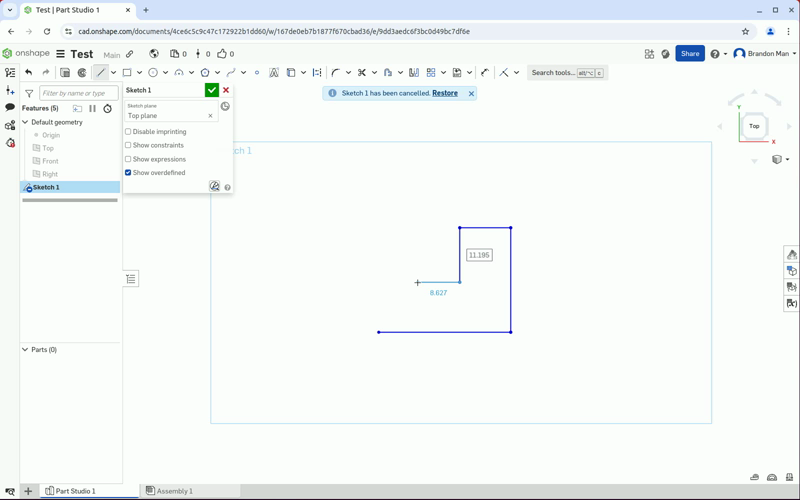
click(417, 282)
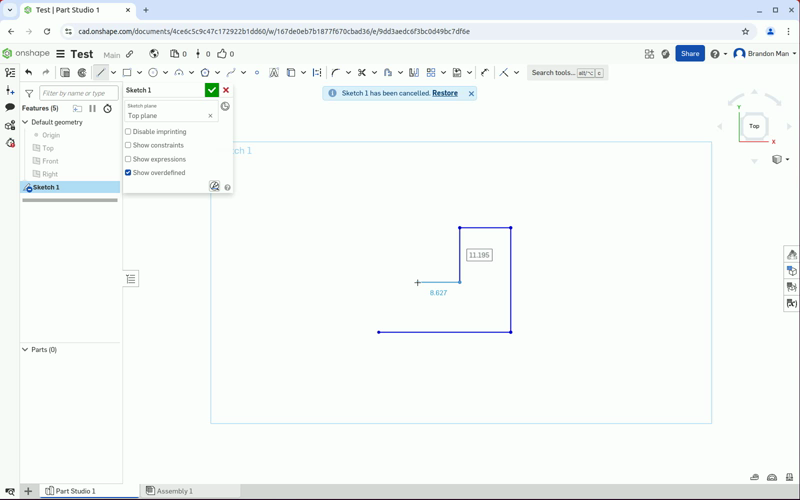
key_up(shift)
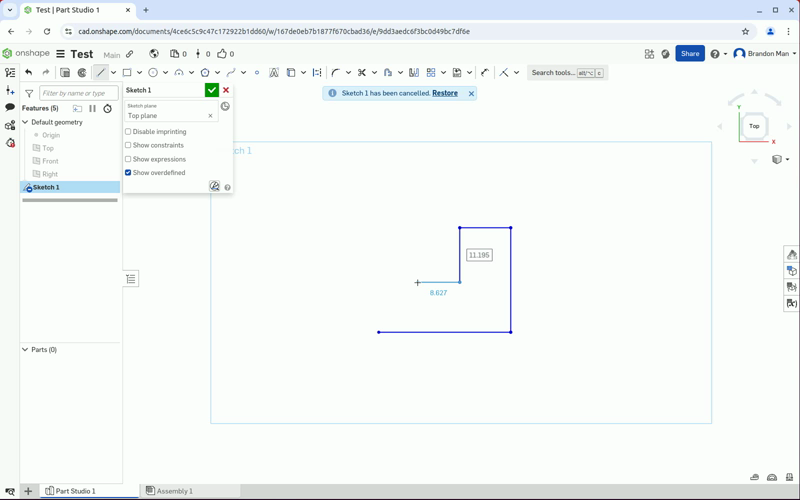
key_down(shift)
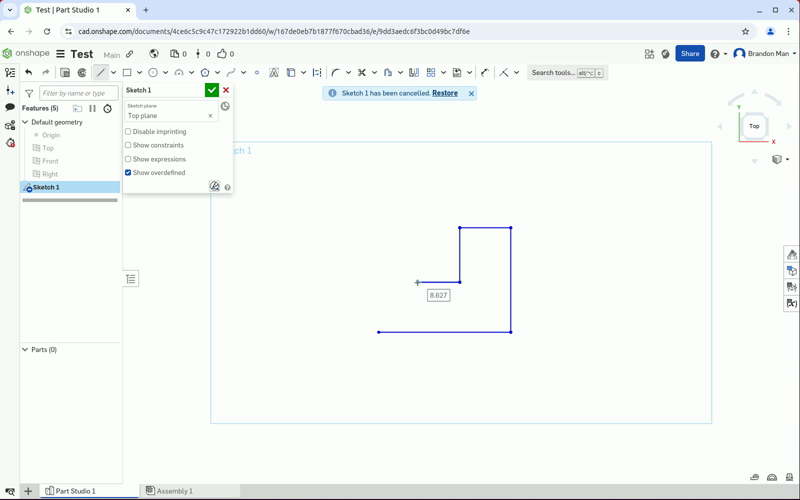
mouse_move(447, 282)
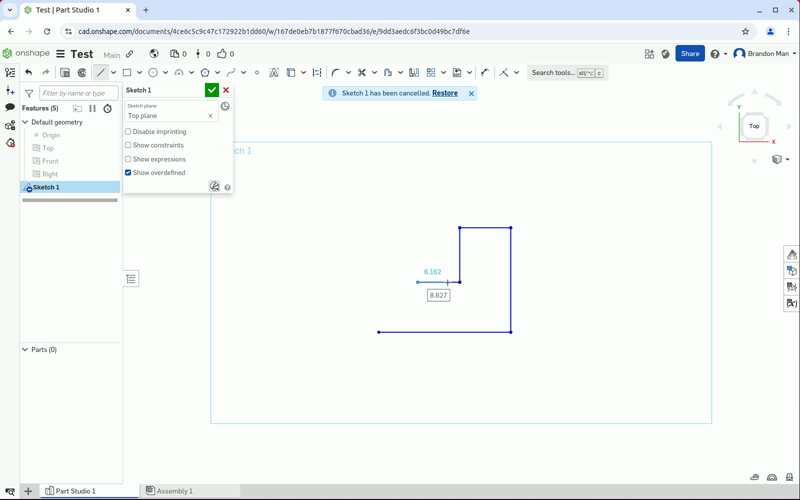
mouse_move(417, 227)
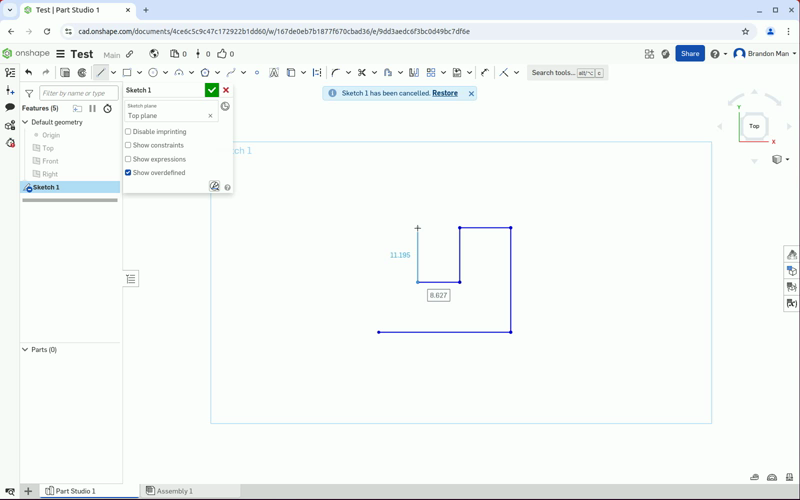
click(417, 227)
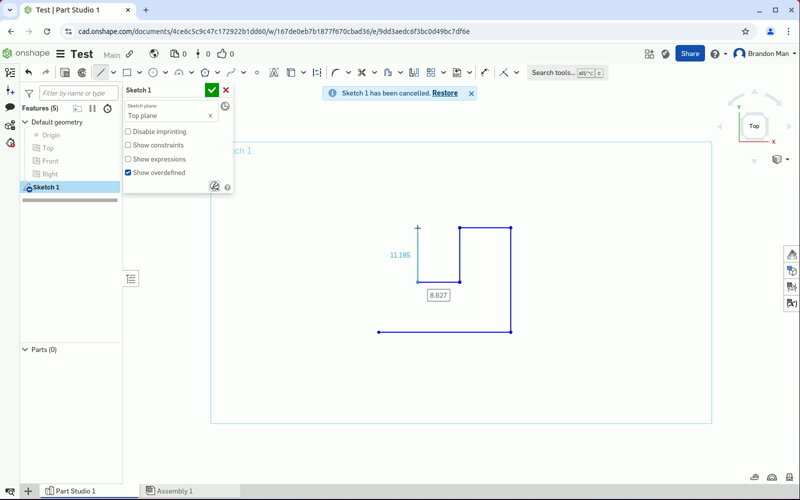
key_up(shift)
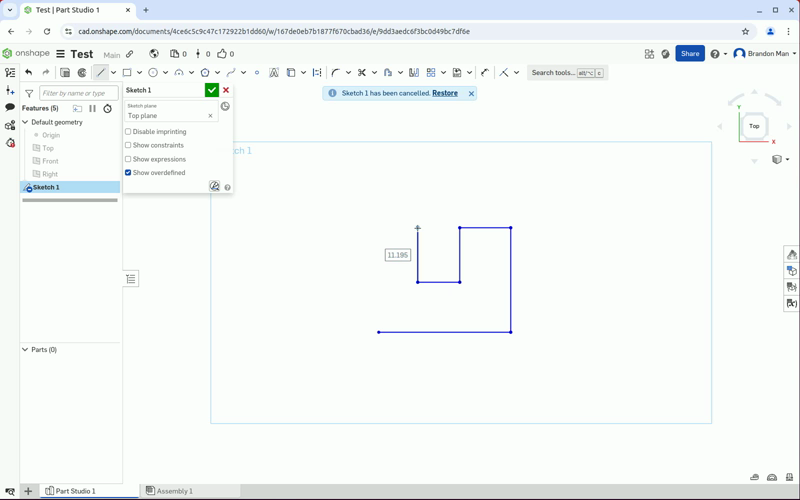
key_down(shift)
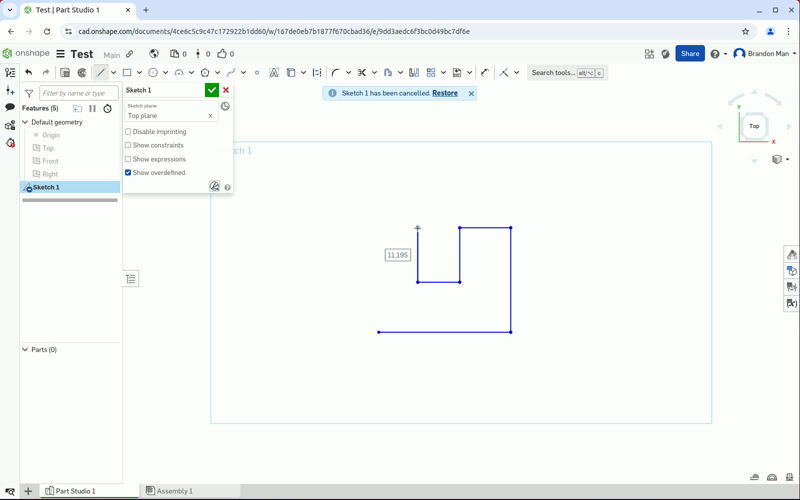
mouse_move(447, 227)
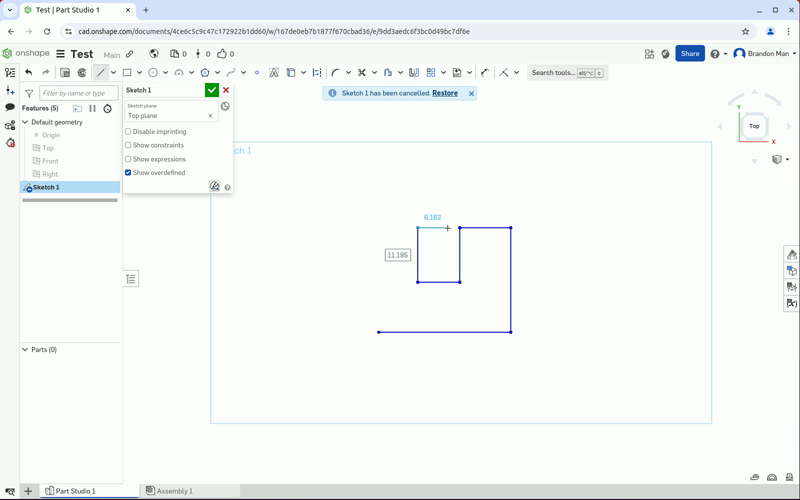
mouse_move(378, 227)
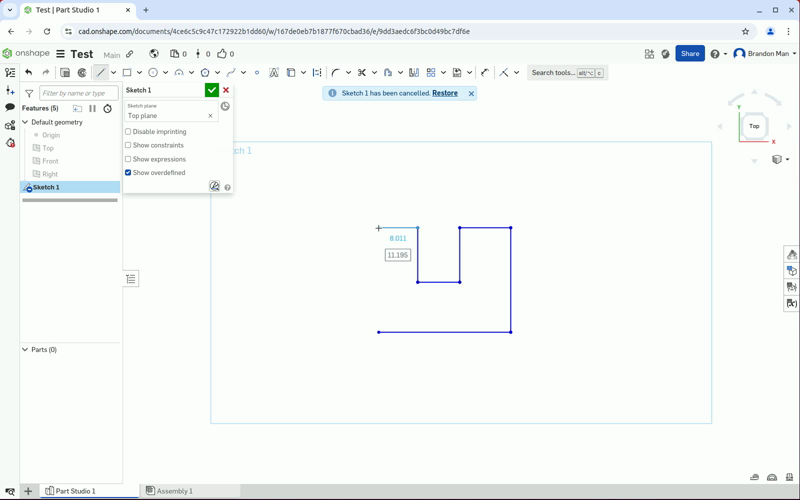
click(378, 227)
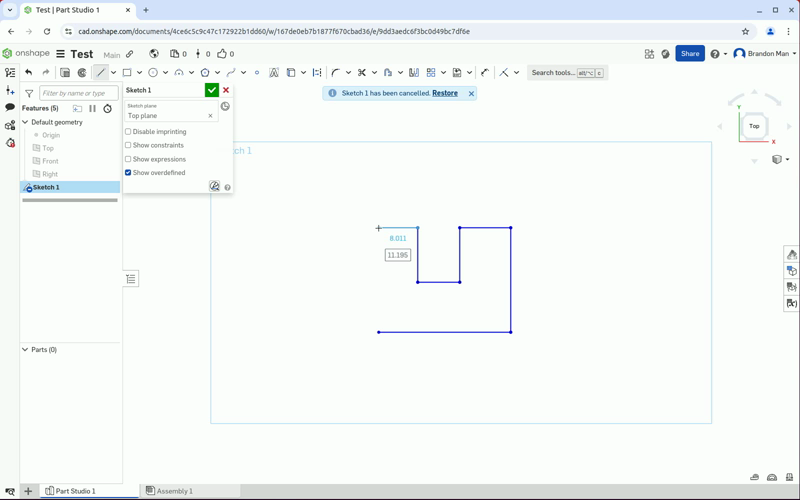
key_up(shift)
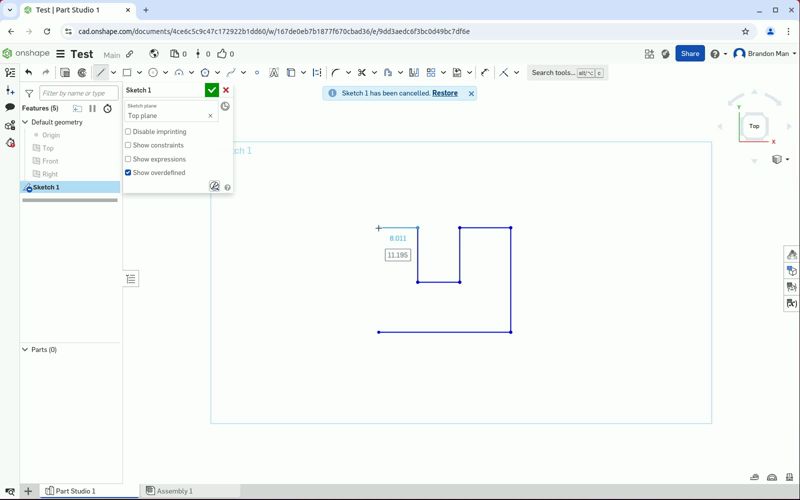
key_down(shift)
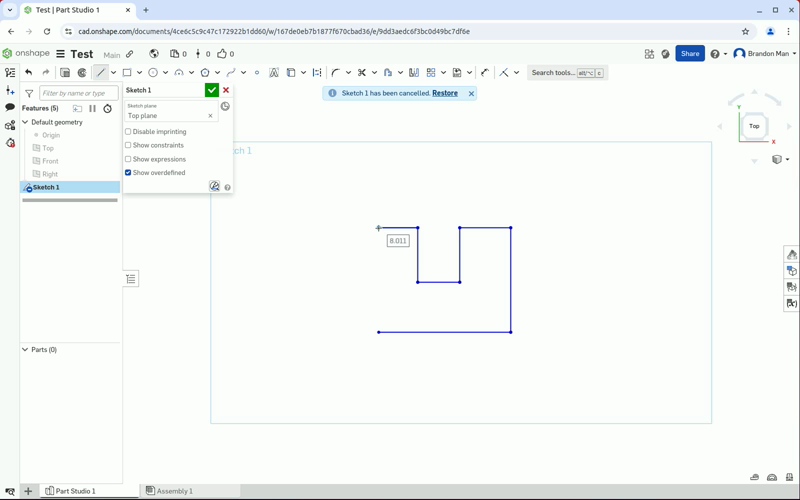
mouse_move(378, 332)
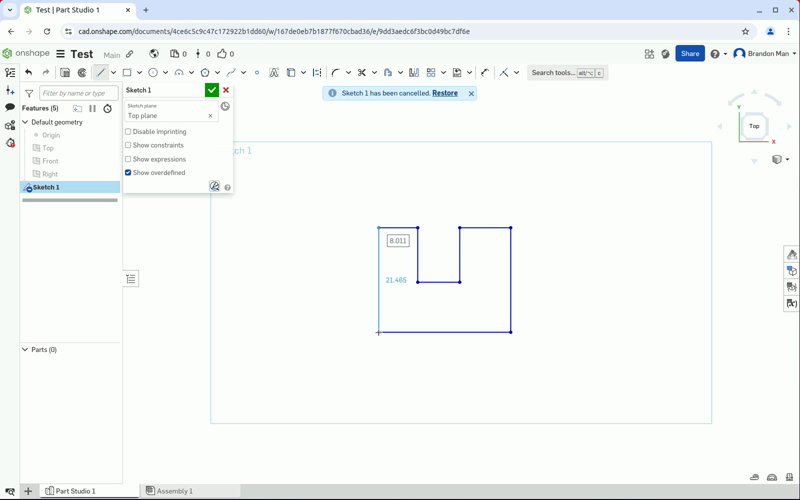
key_up(shift)
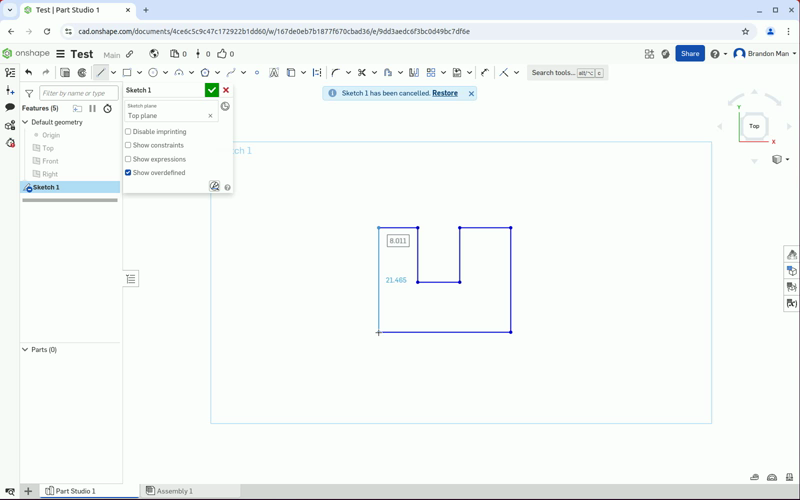
click(378, 332)
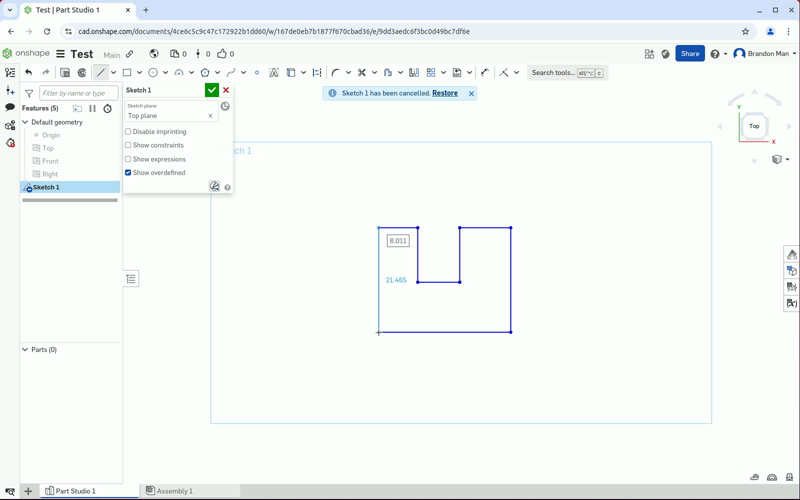
key(esc)
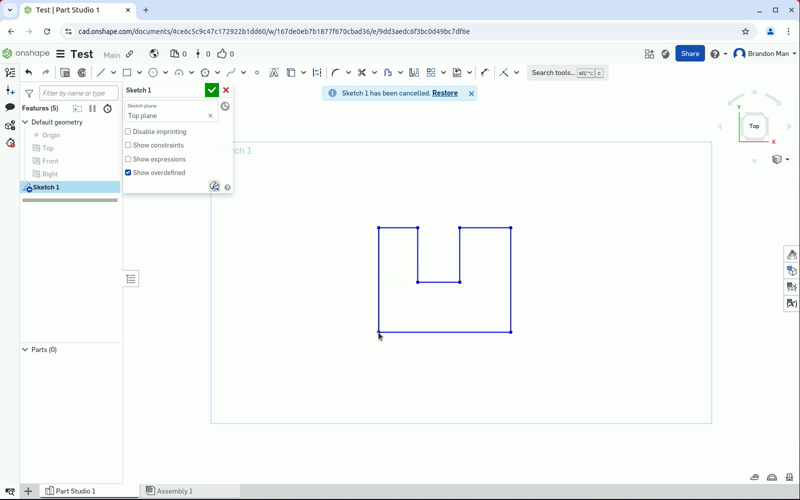
mouse_move(412, 295)
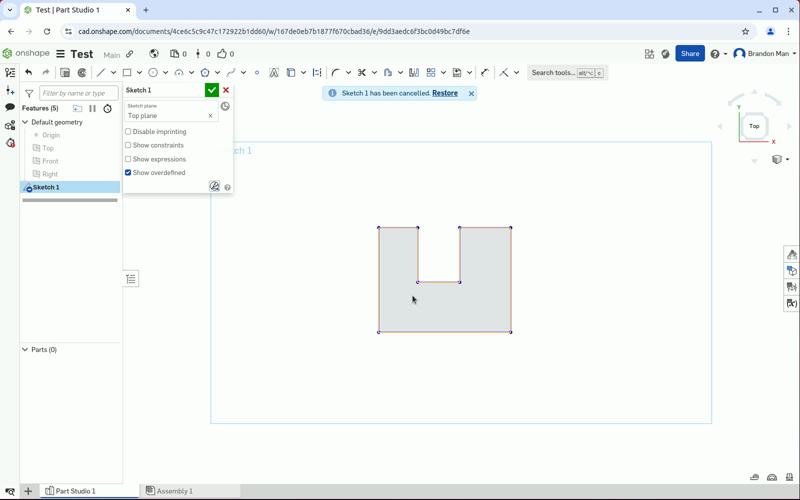
click(412, 295)
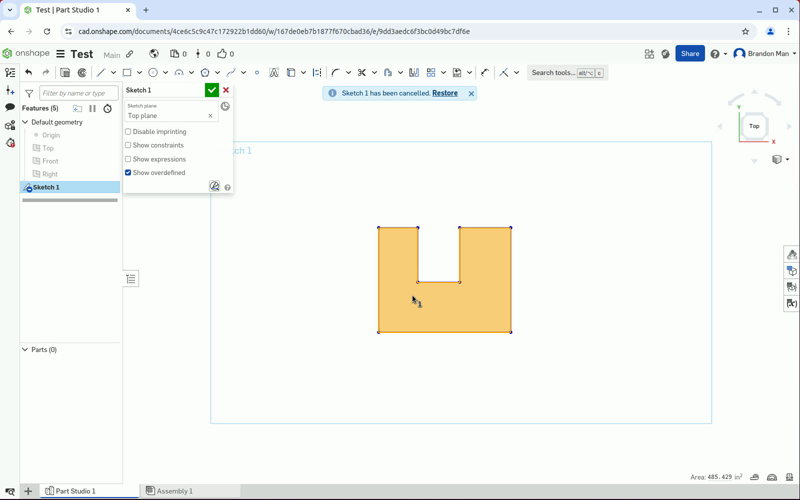
mouse_move(73, 352)
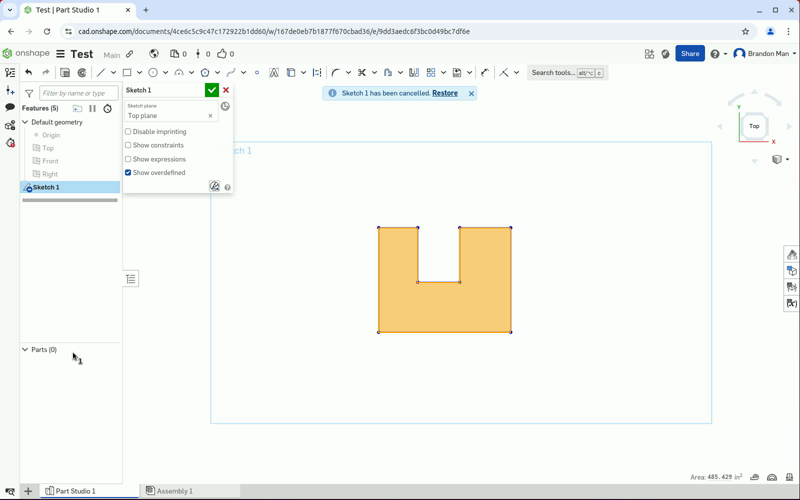
key(shift+y)
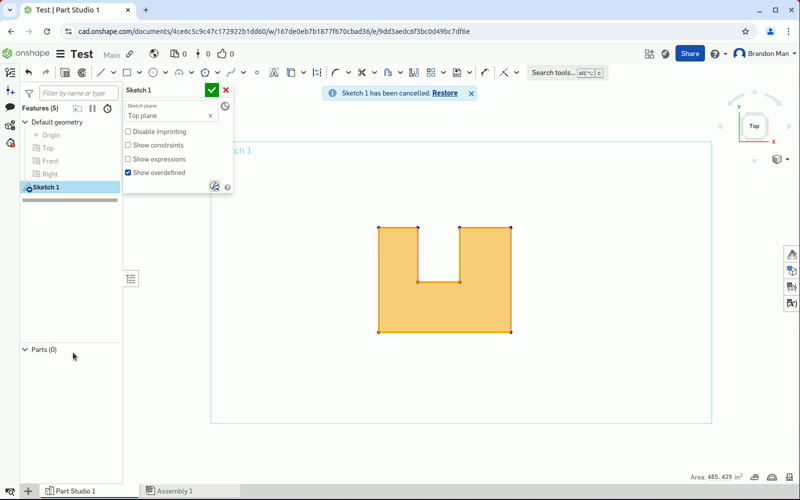
key(shift+e)
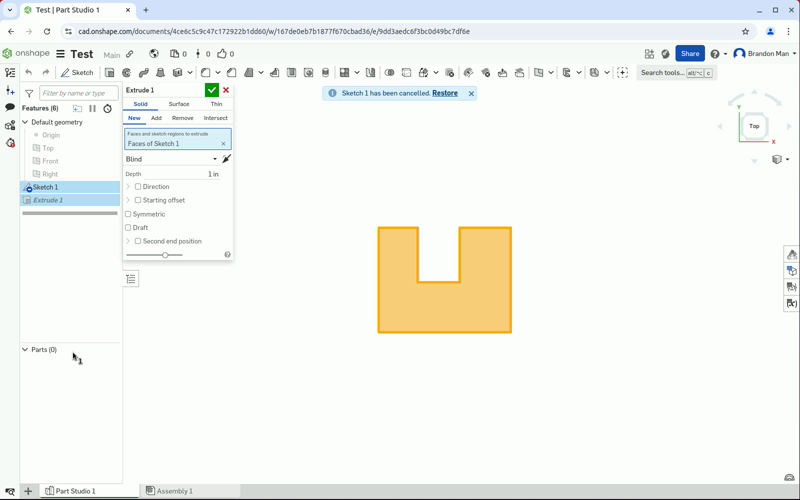
mouse_move(143, 106)
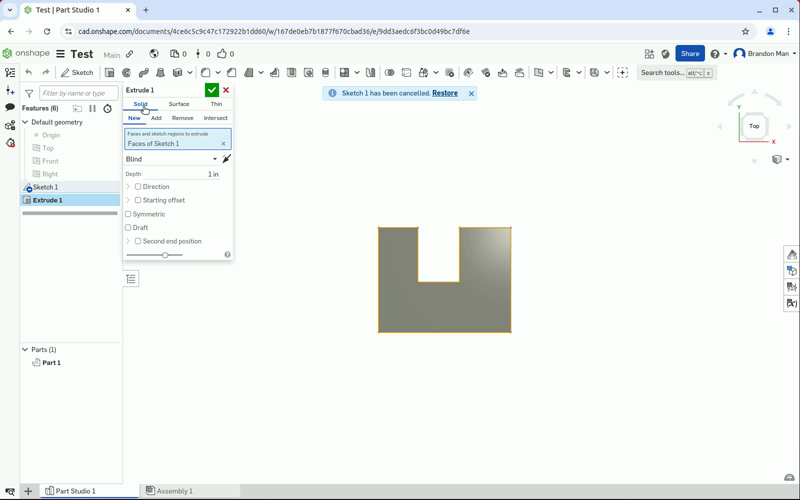
click(143, 106)
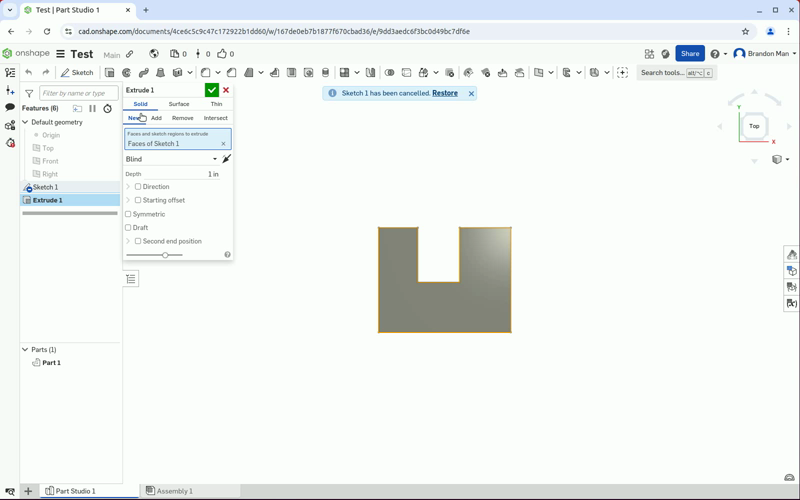
mouse_move(137, 120)
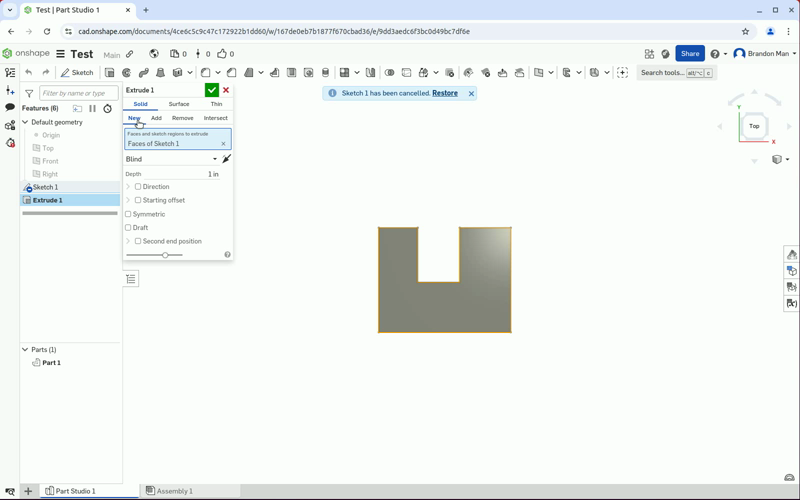
click(137, 120)
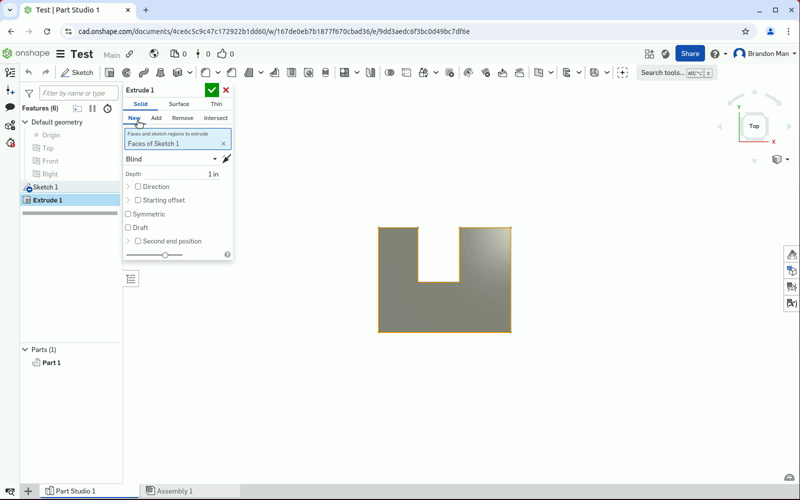
key(tab, 4)
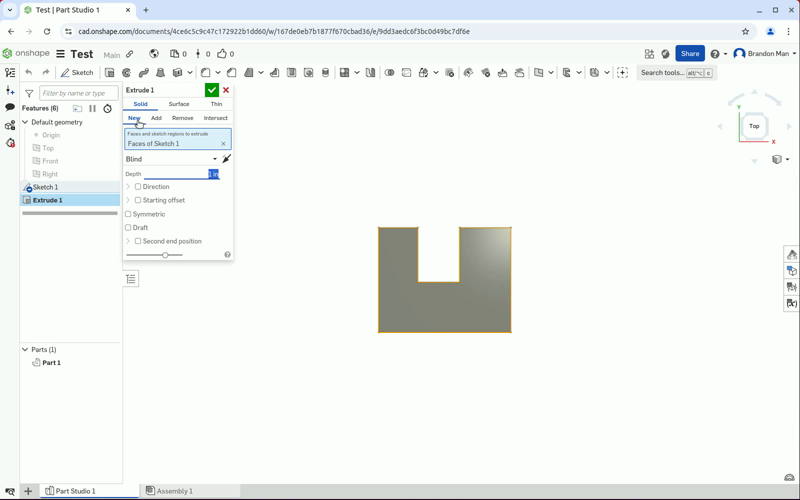
text(23.108)
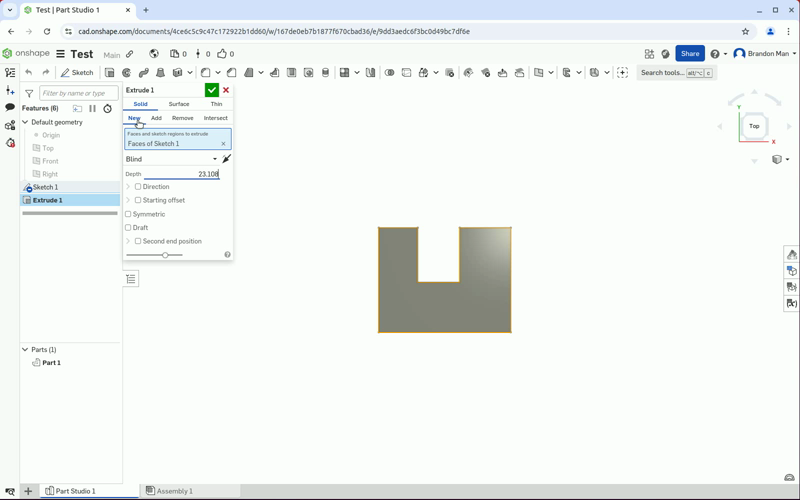
key(enter)
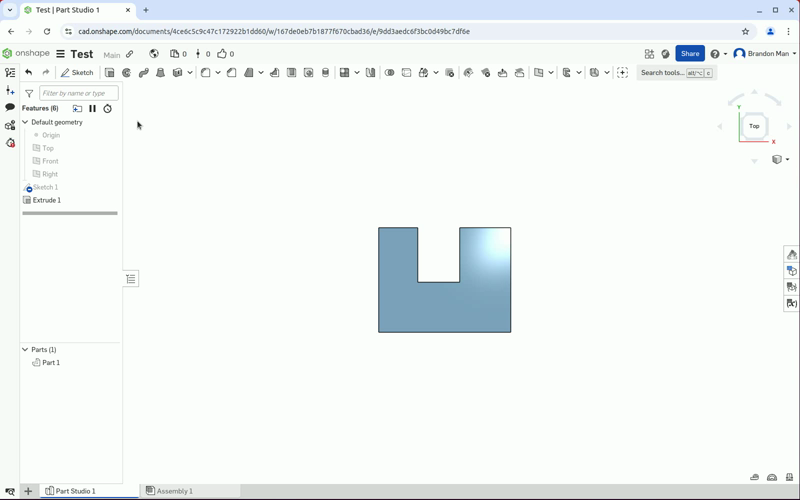
key(shift+h)
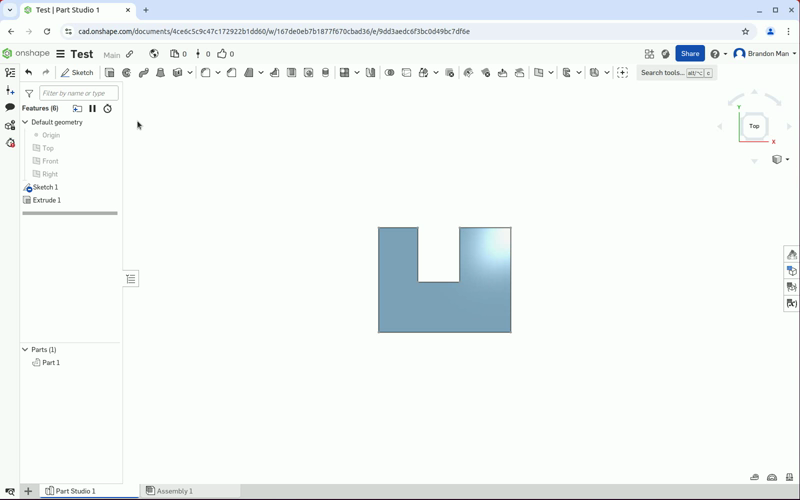
key(shift+h)
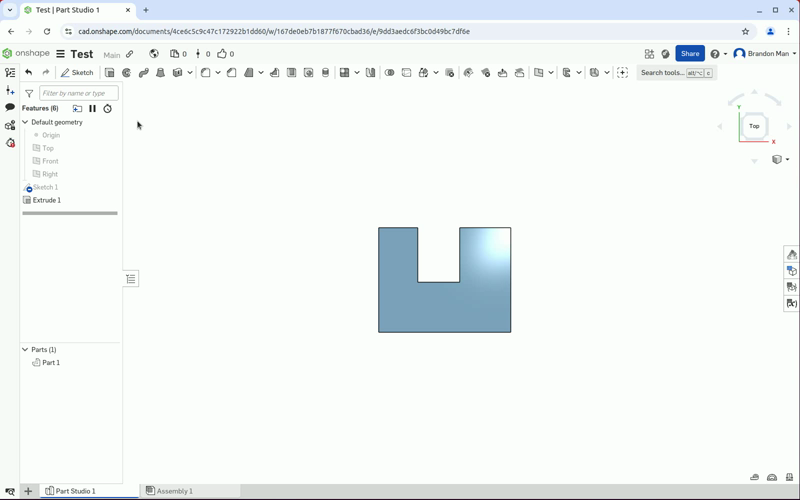
mouse_move(73, 189)
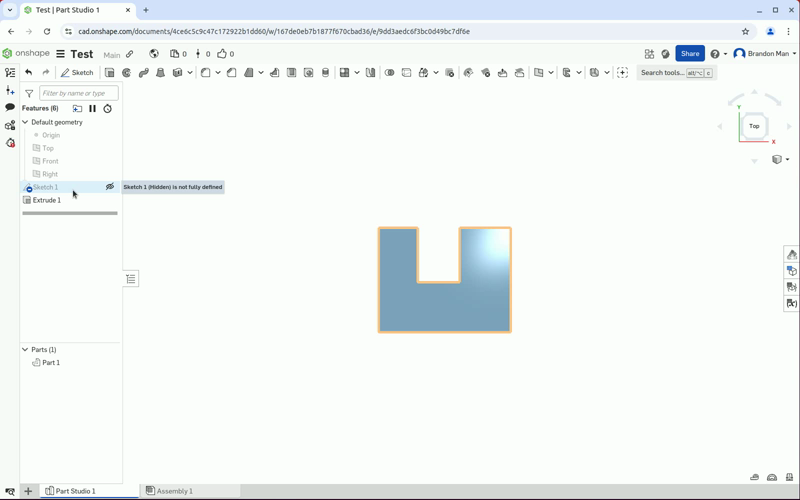
click(73, 189)
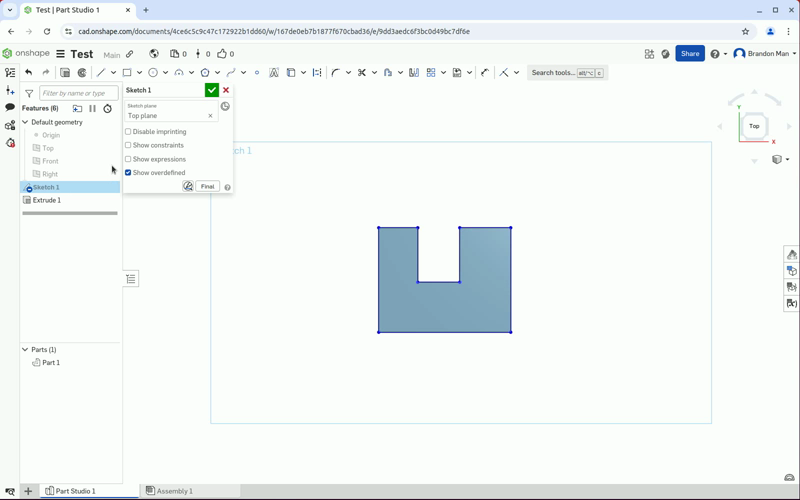
mouse_move(229, 92)
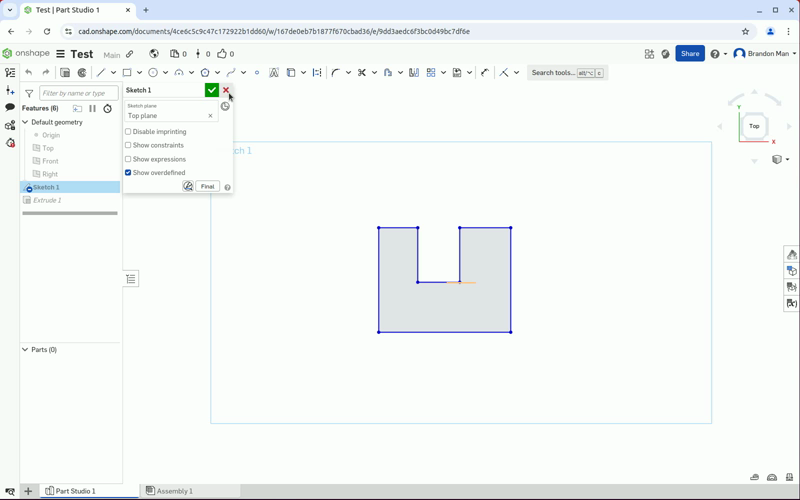
click(229, 92)
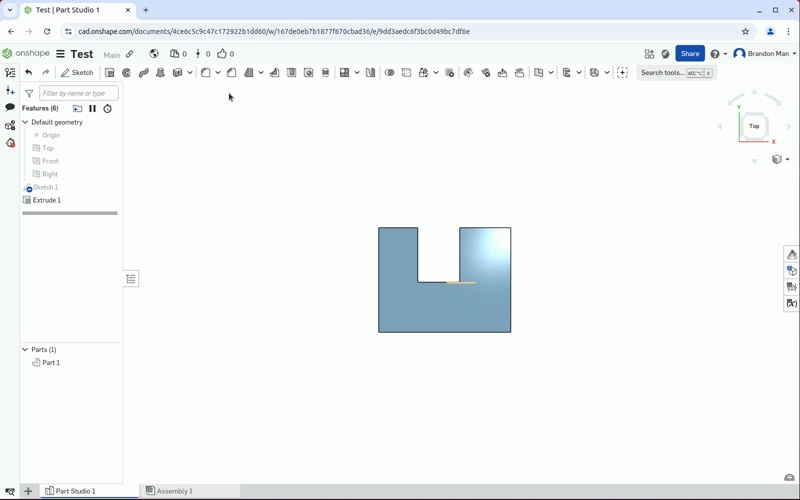
mouse_move(73, 352)
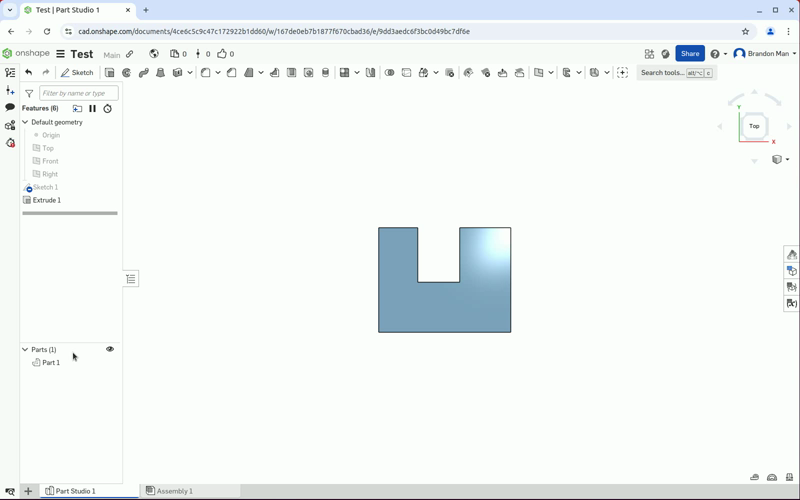
key(y)
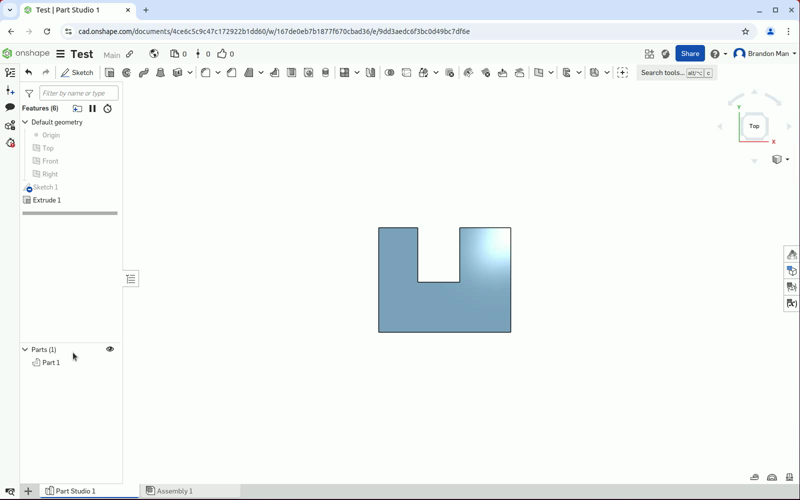
key(shift+p)
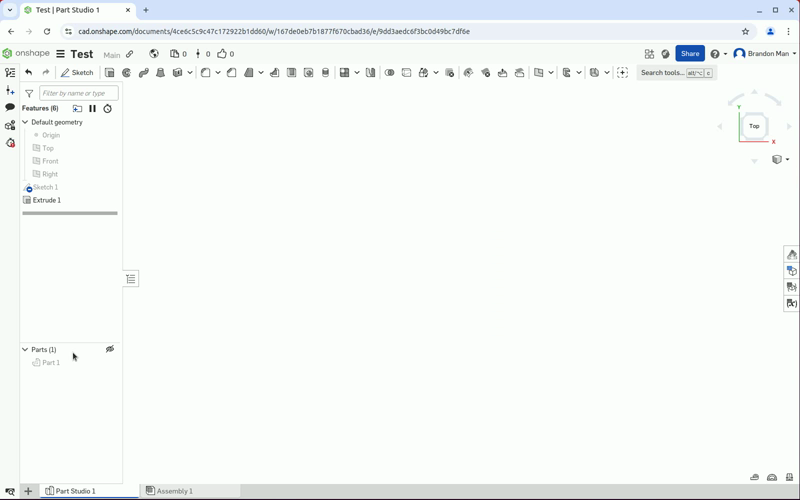
key(space)
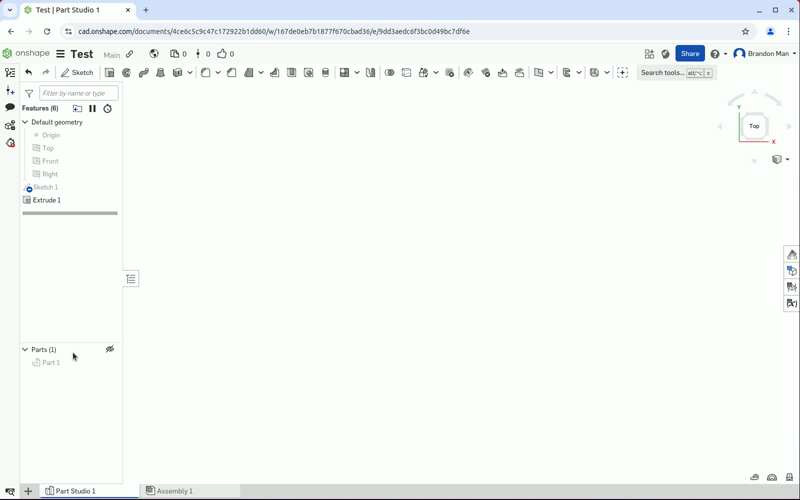
key_down(shift)
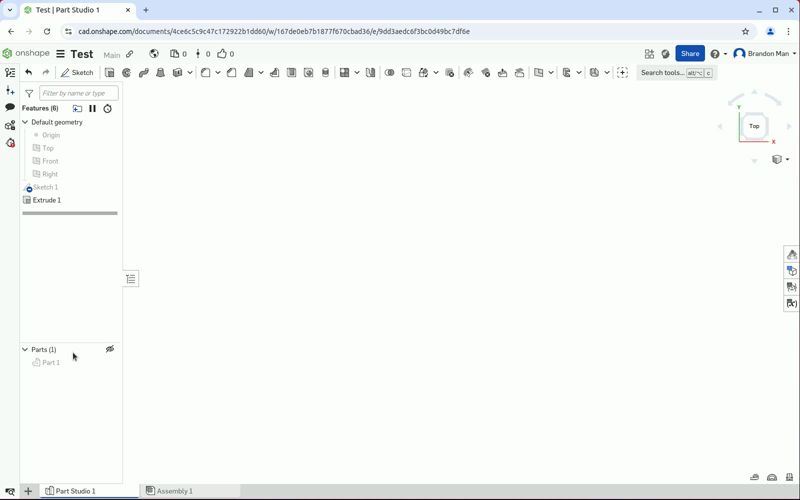
key(up)
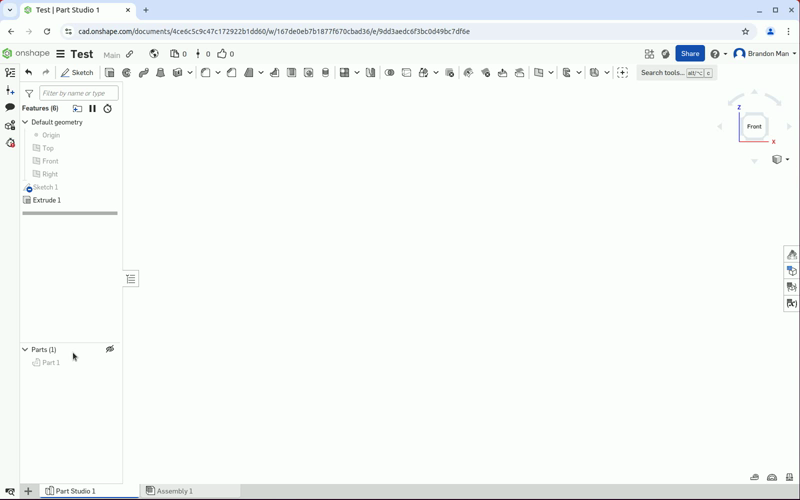
key_up(shift)
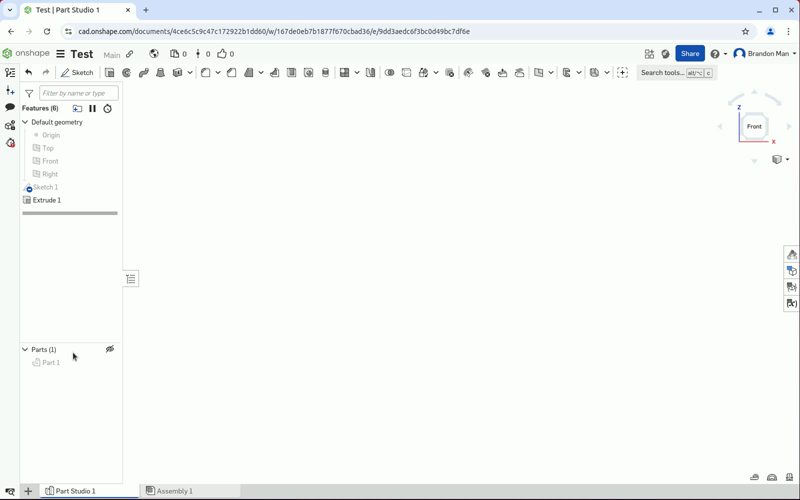
key(space)
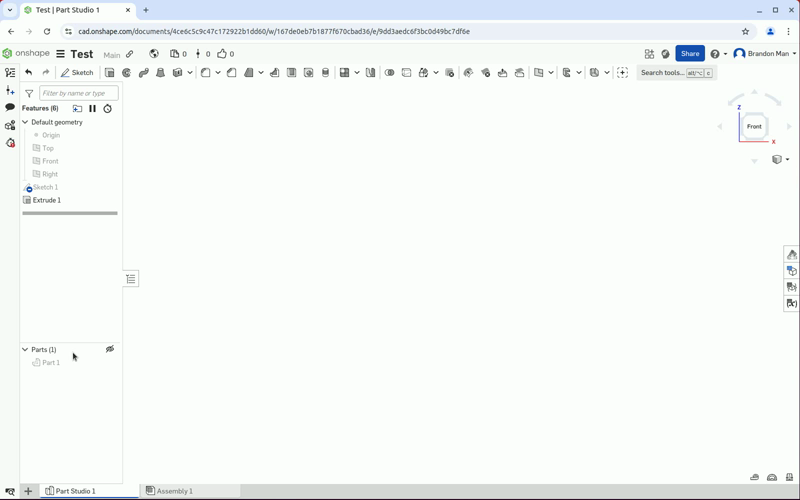
key_down(shift)
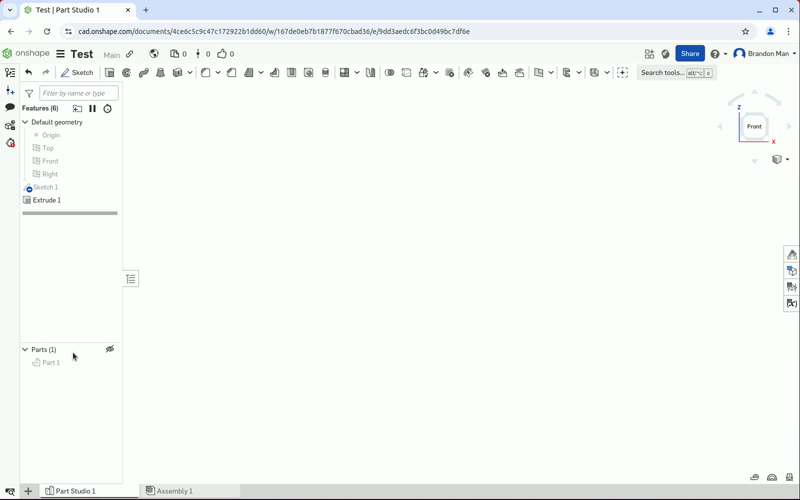
key(left)
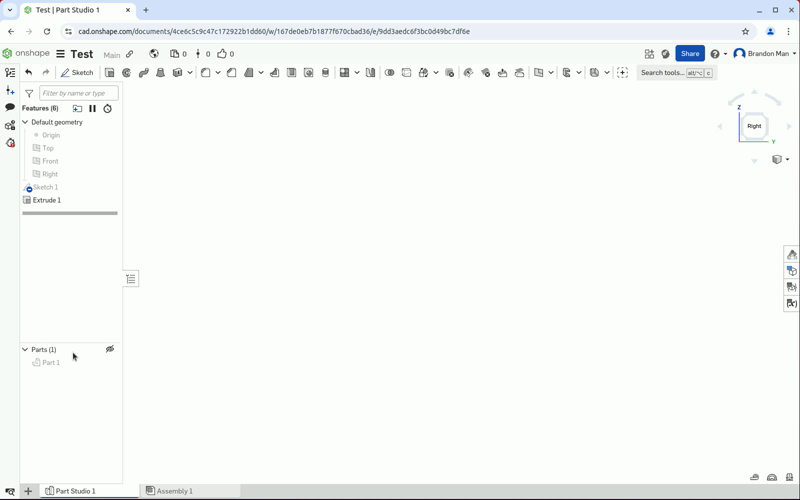
key_up(shift)
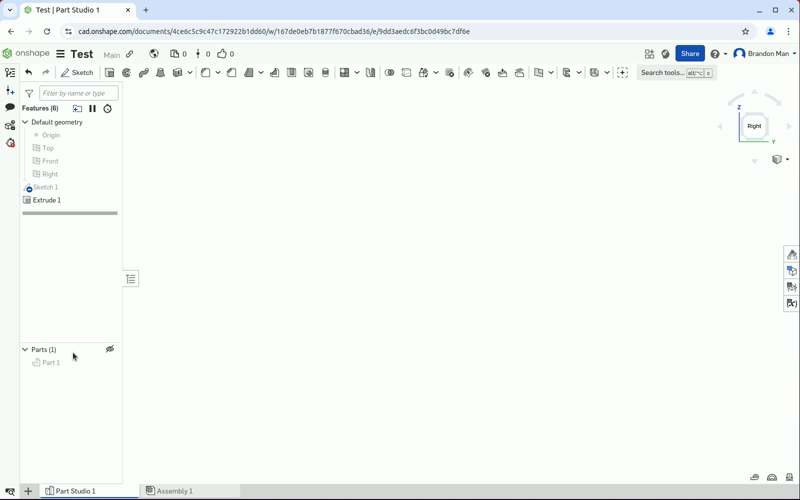
mouse_move(73, 352)
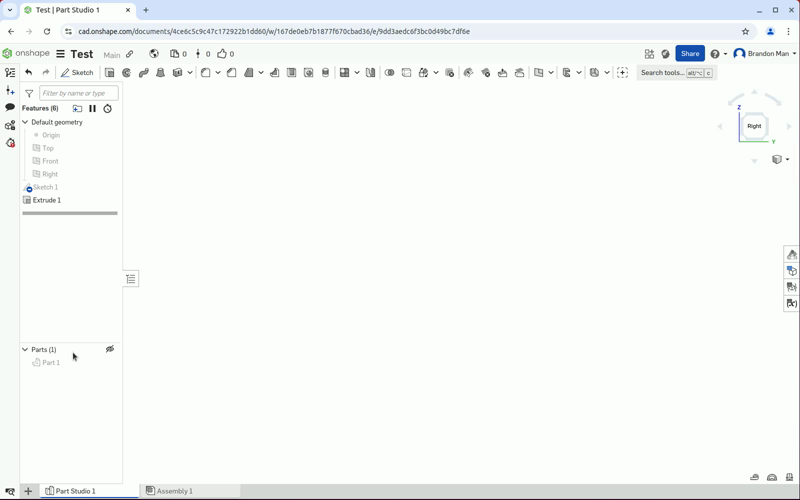
key(shift+y)
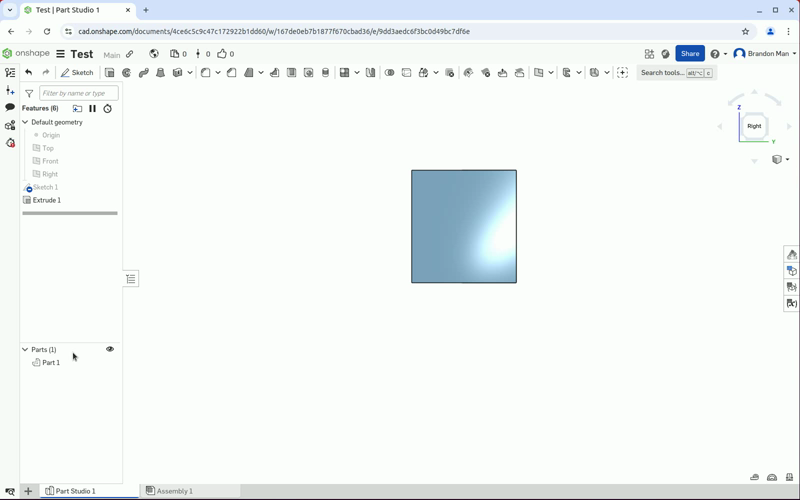
mouse_move(541, 75)
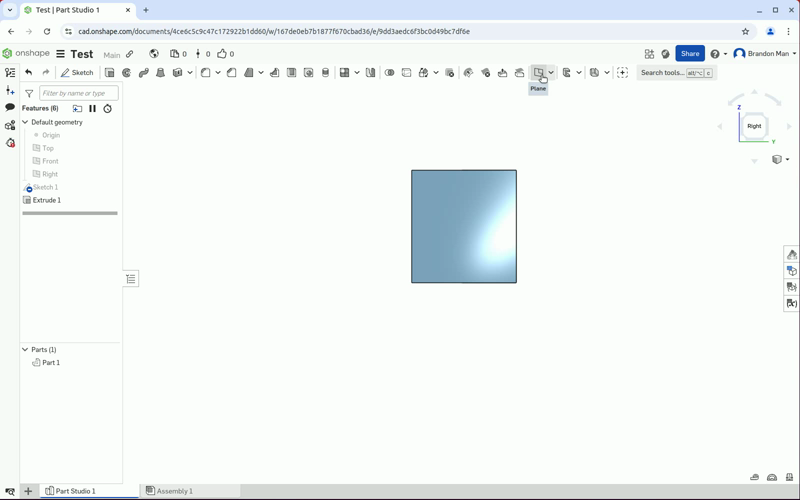
click(541, 75)
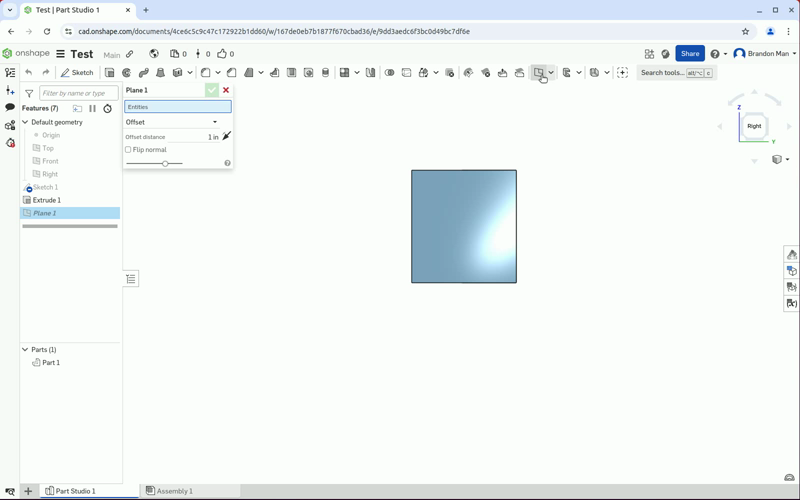
mouse_move(73, 176)
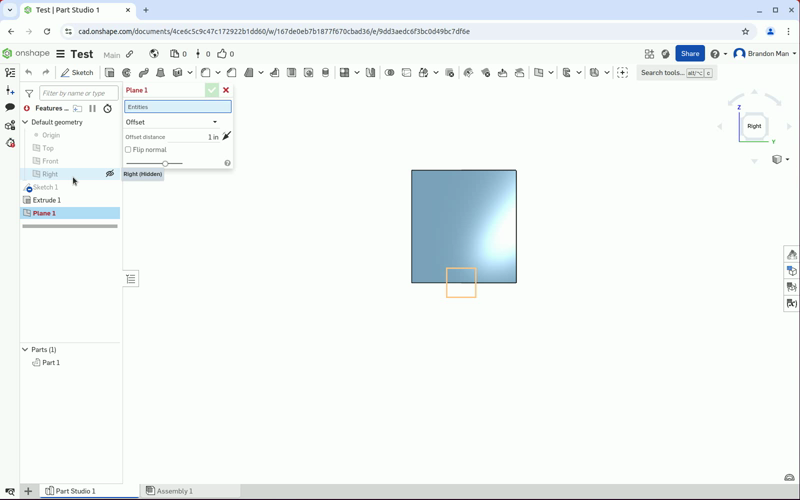
click(73, 176)
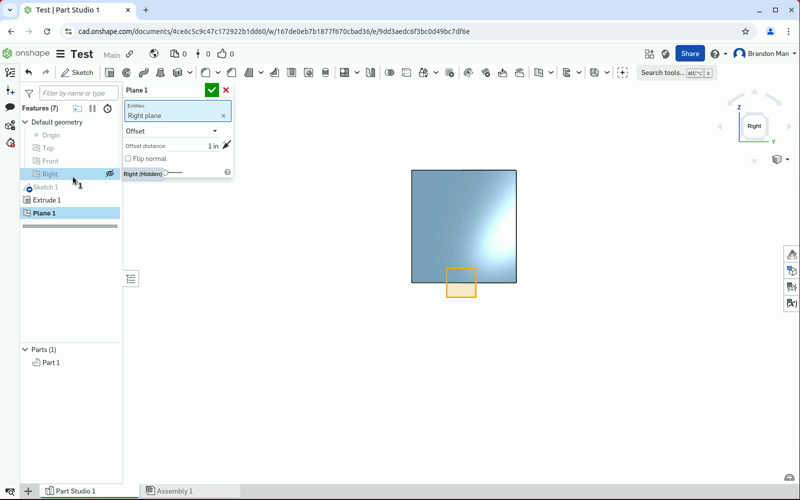
key(tab, 2)
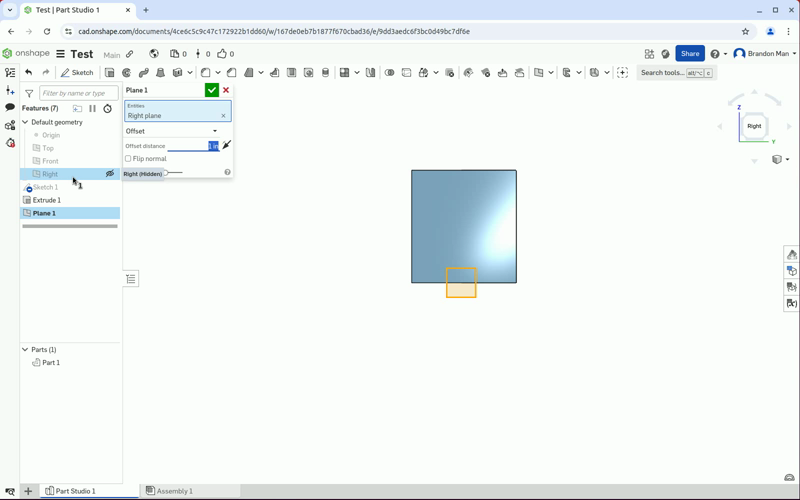
text(16.854)
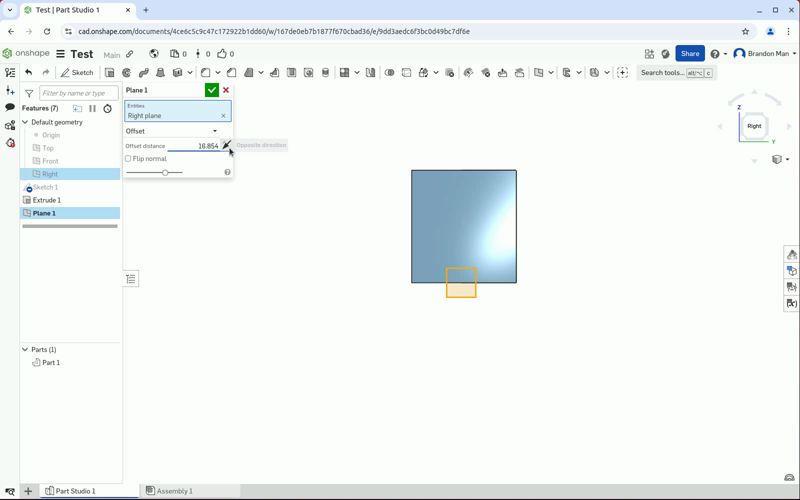
mouse_move(229, 147)
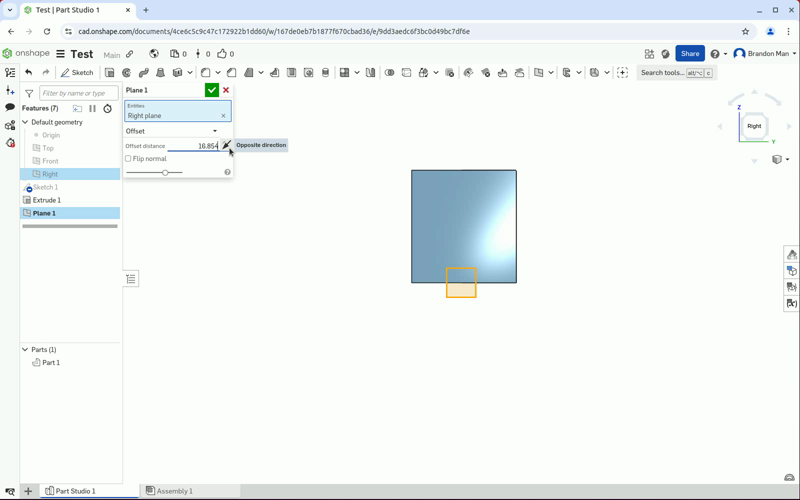
click(229, 147)
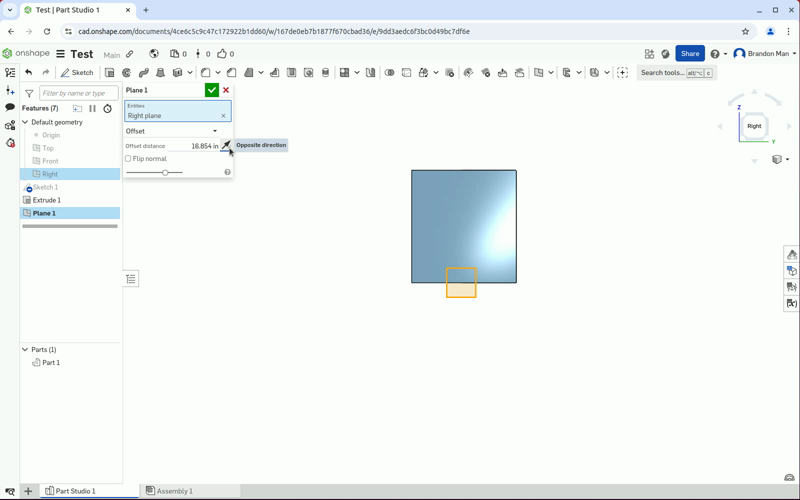
key(enter, 2)
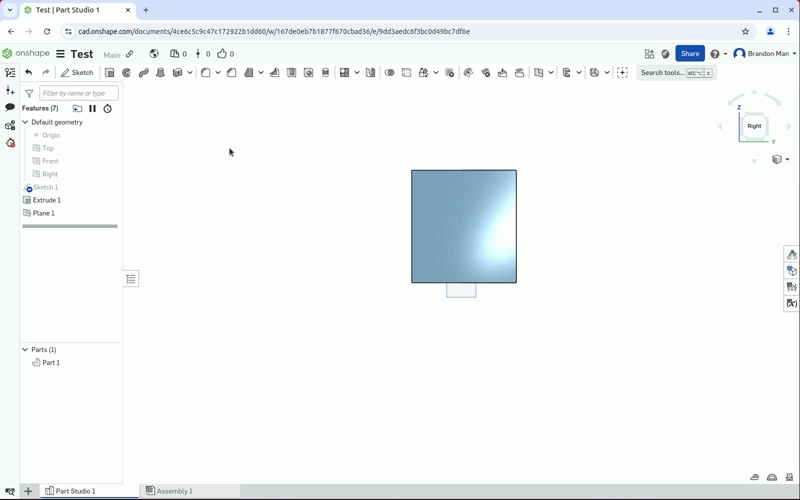
key(shift+s)
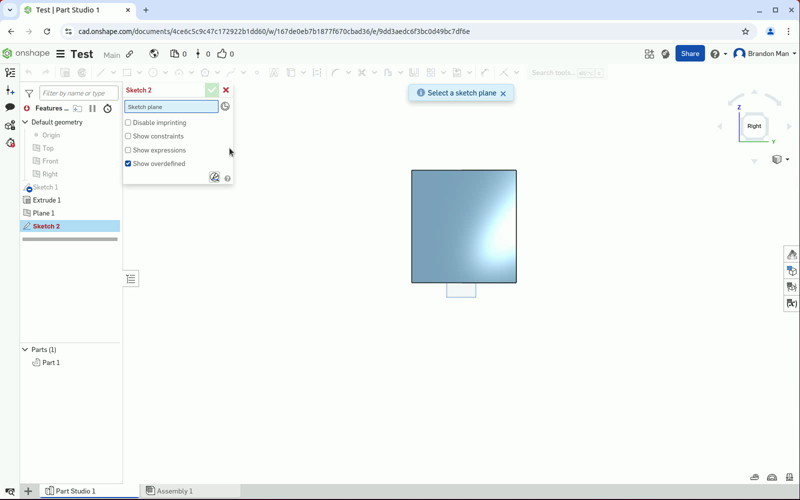
mouse_move(73, 215)
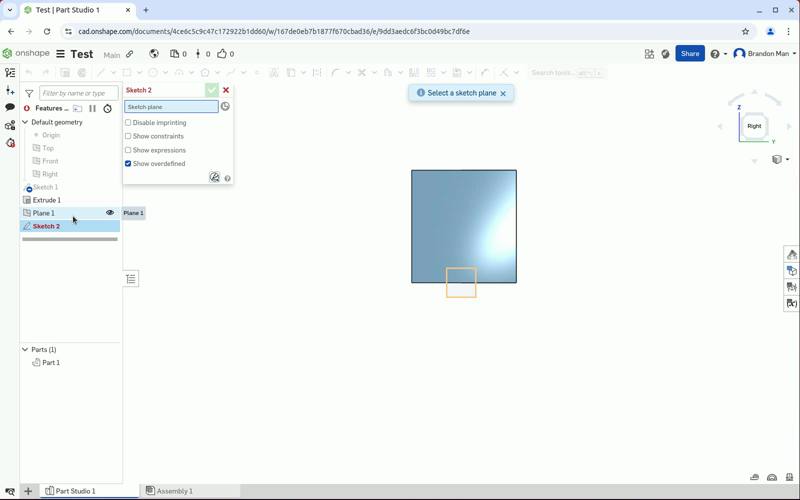
click(73, 215)
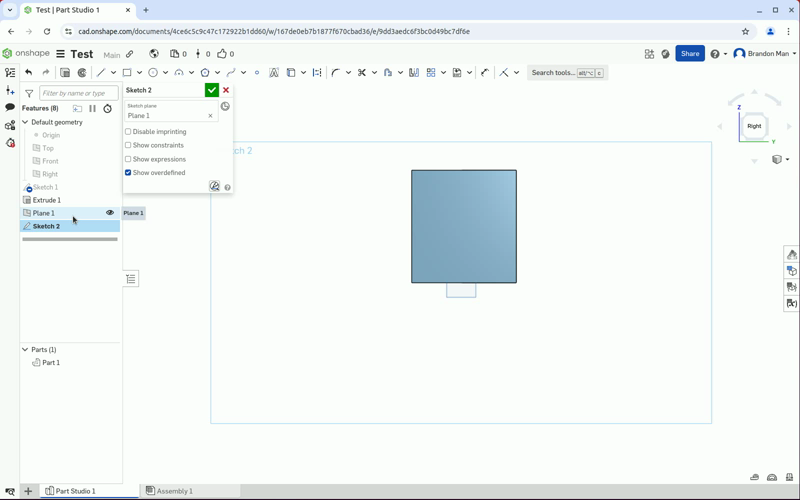
mouse_move(73, 352)
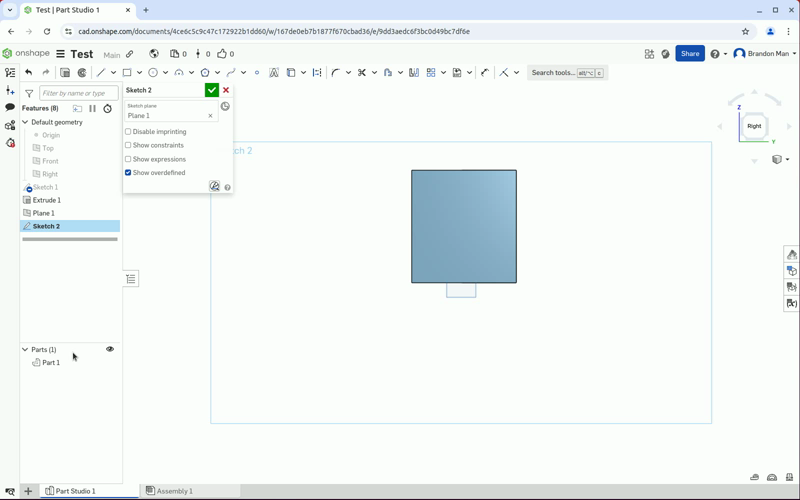
key(y)
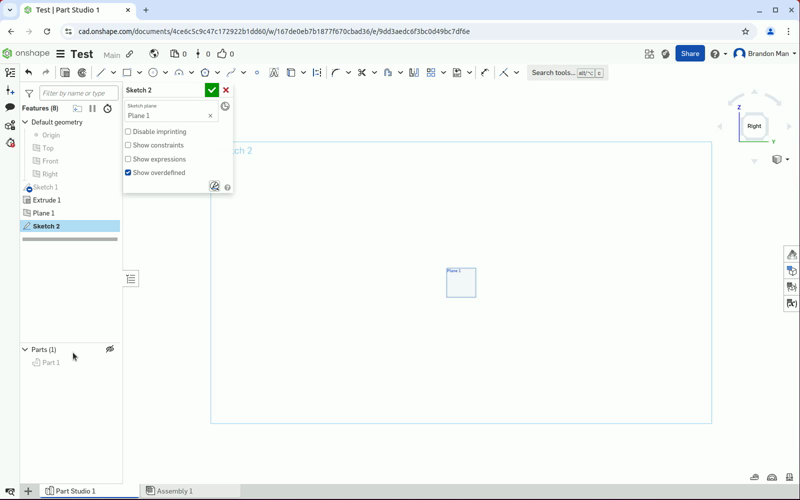
key(l)
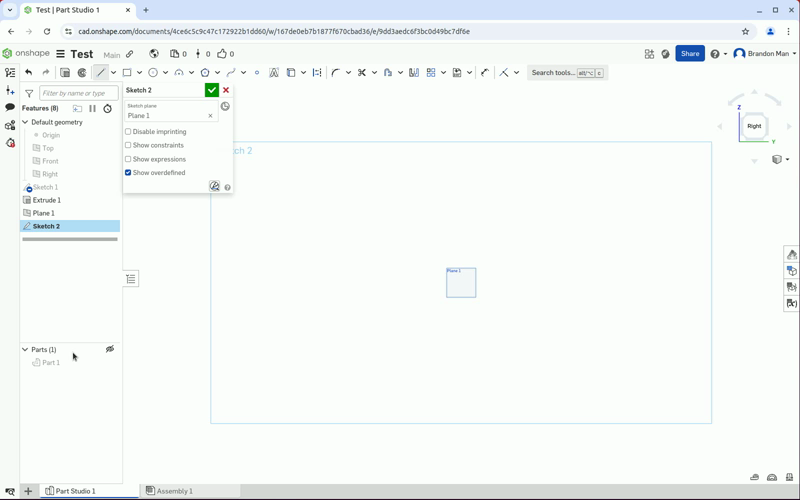
key_down(shift)
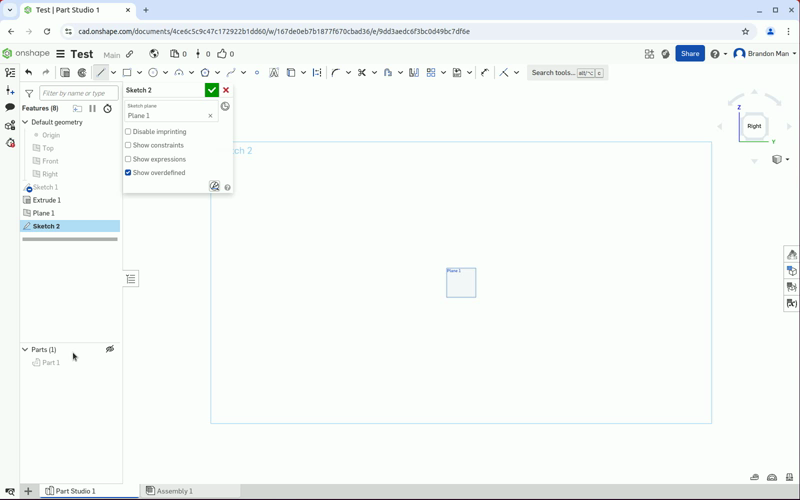
mouse_move(411, 243)
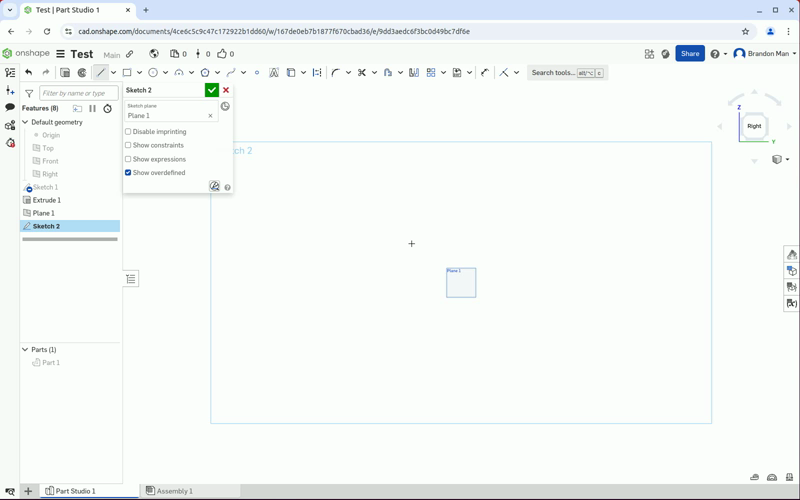
click(411, 243)
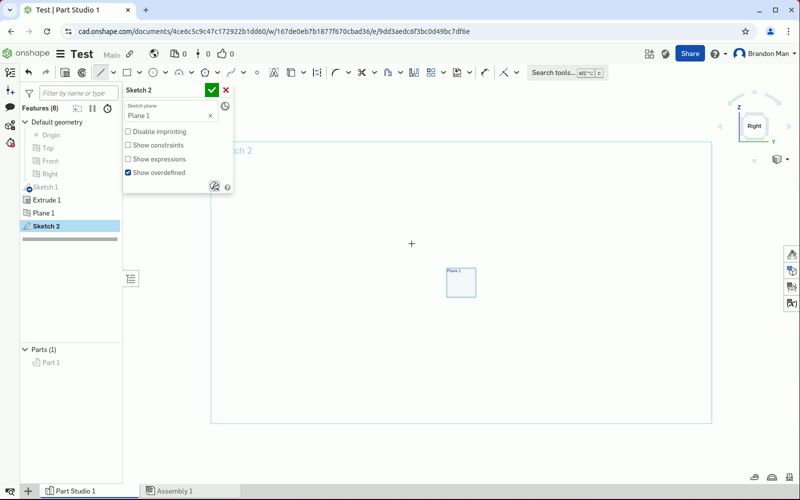
key_up(shift)
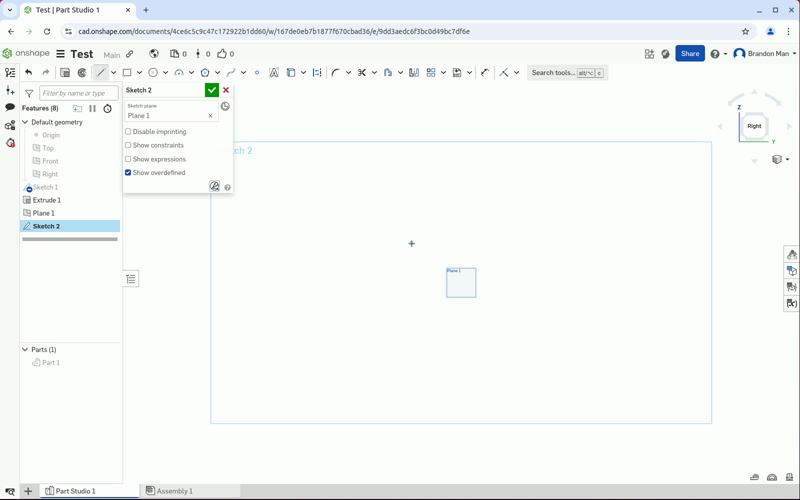
key_down(shift)
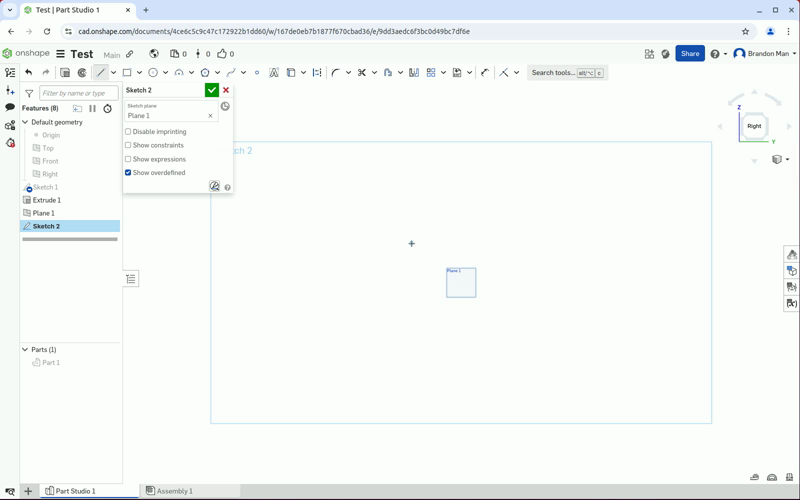
mouse_move(441, 243)
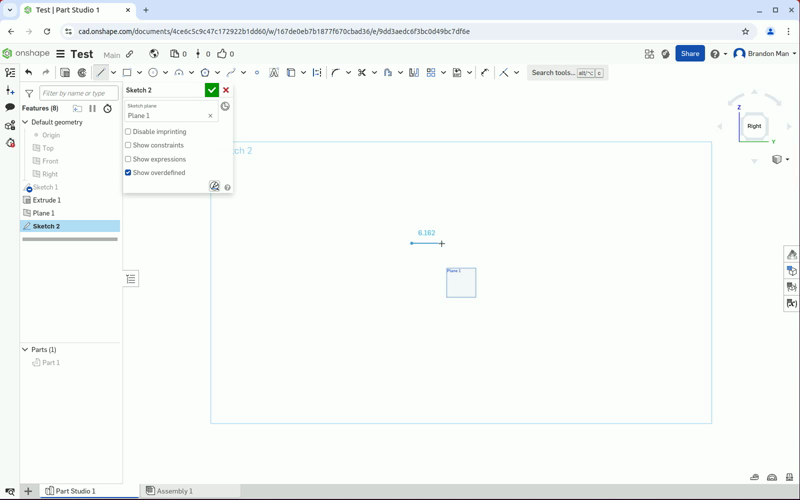
mouse_move(456, 243)
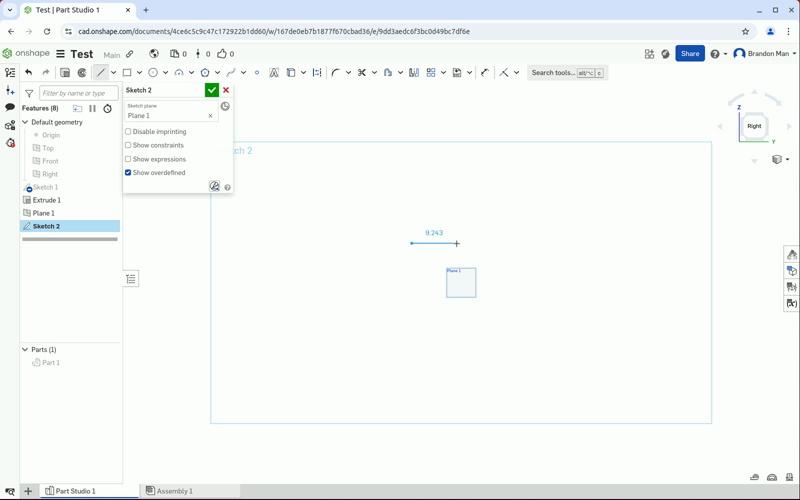
click(456, 243)
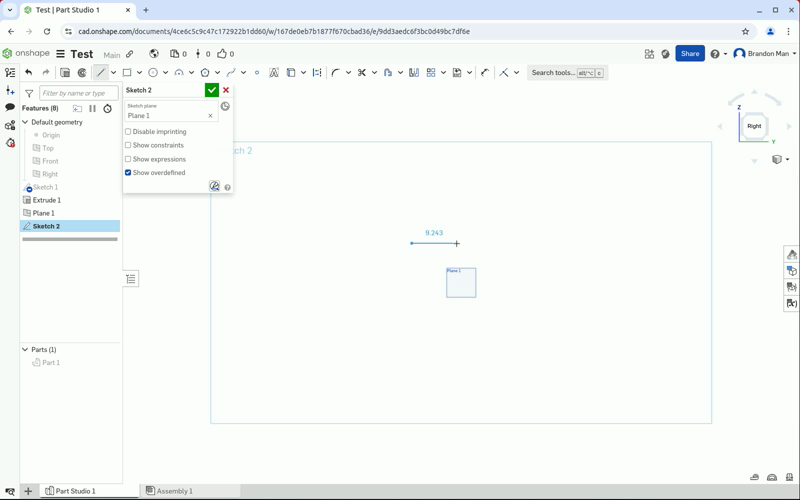
key_up(shift)
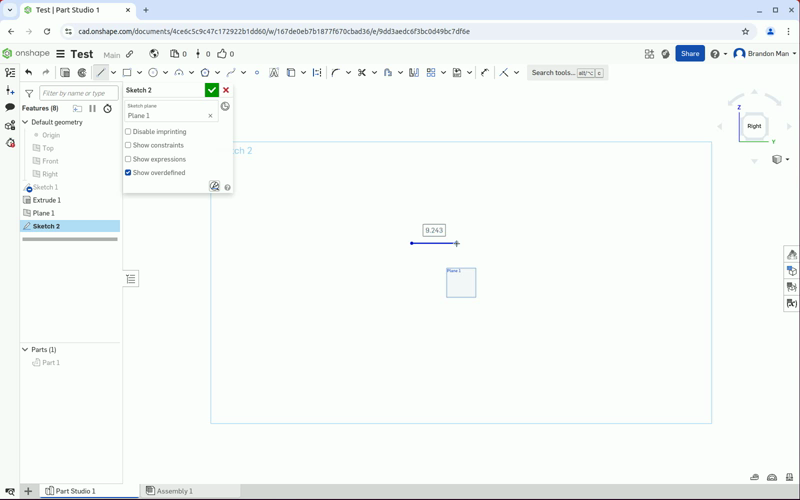
key_down(shift)
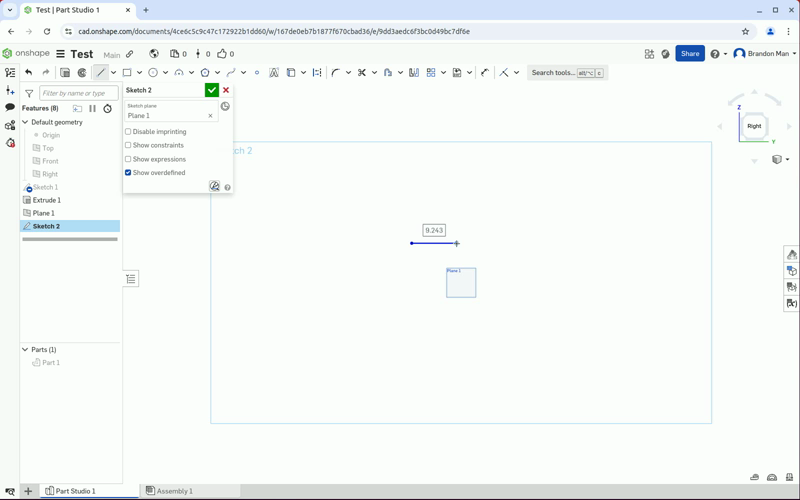
mouse_move(486, 243)
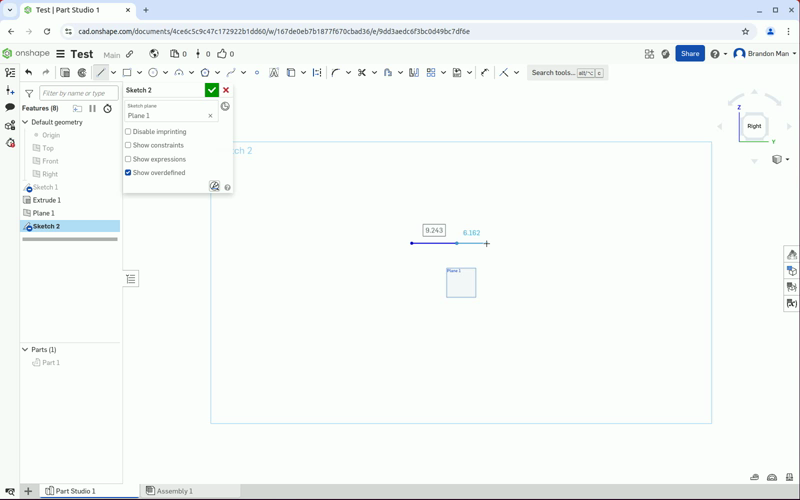
mouse_move(456, 211)
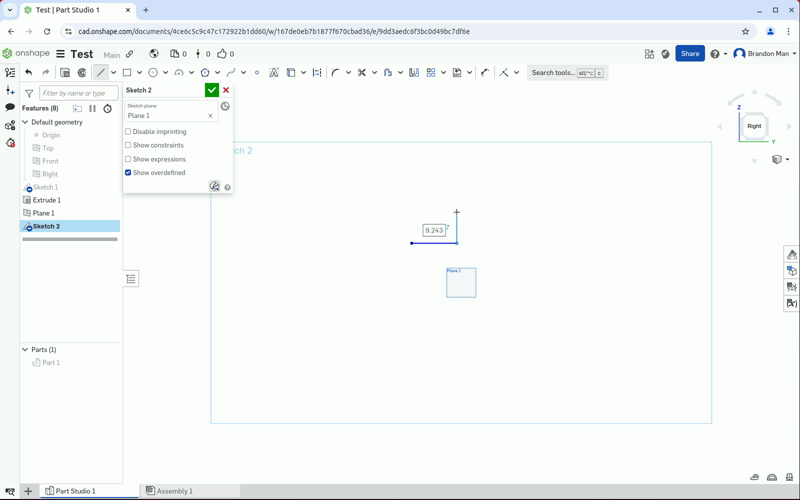
click(456, 211)
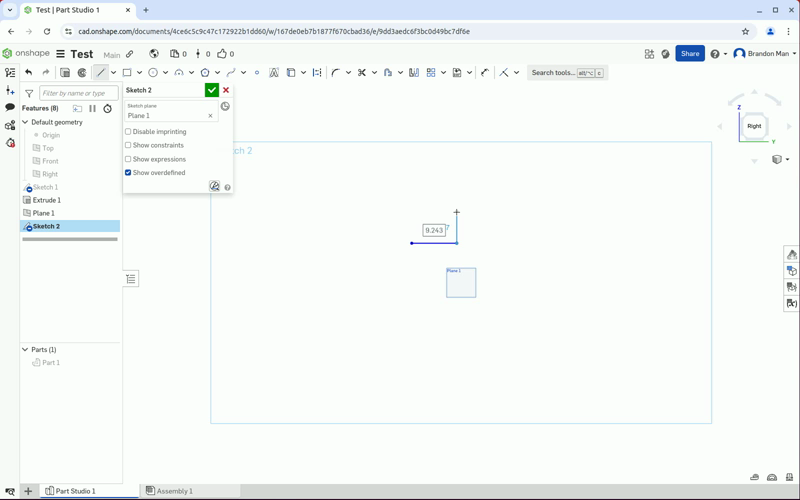
key_up(shift)
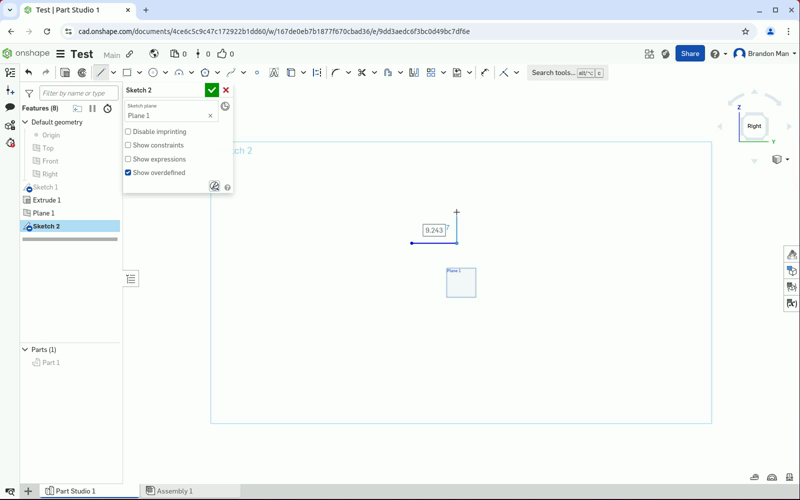
key_down(shift)
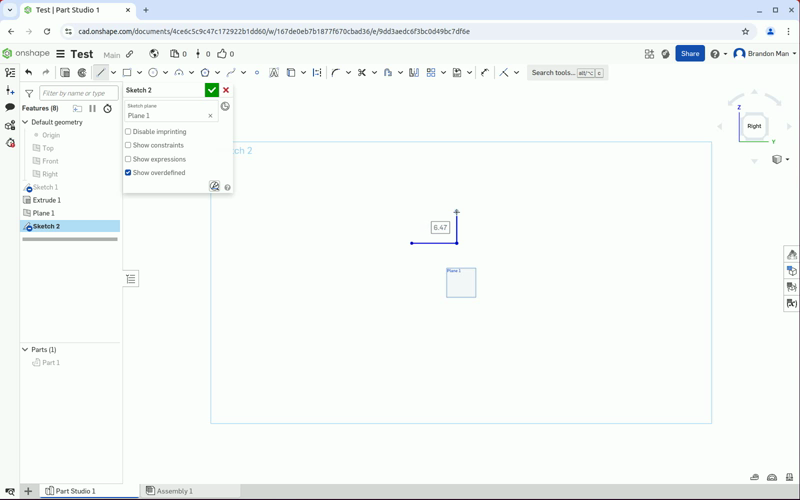
mouse_move(486, 211)
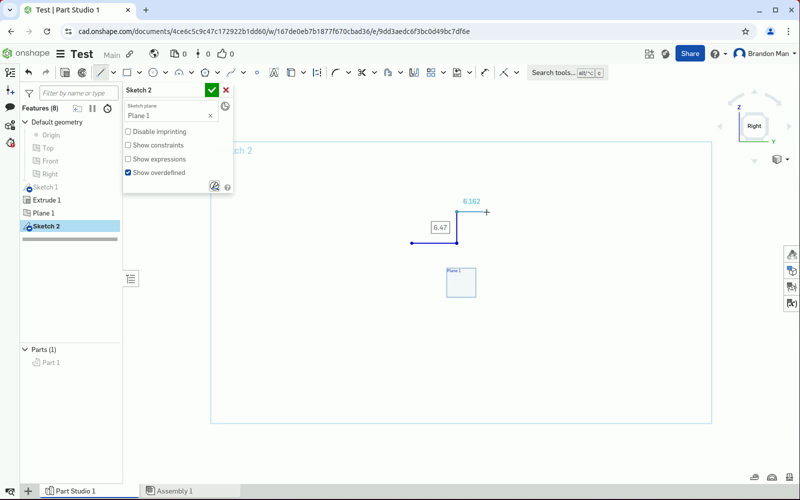
mouse_move(411, 211)
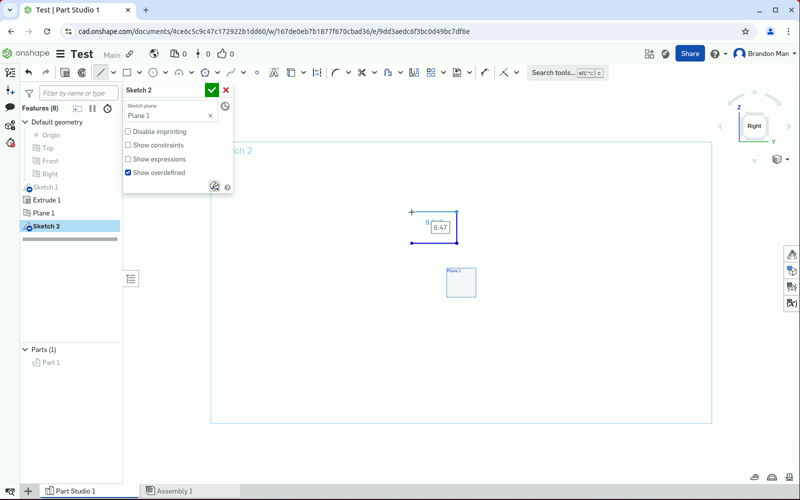
click(411, 211)
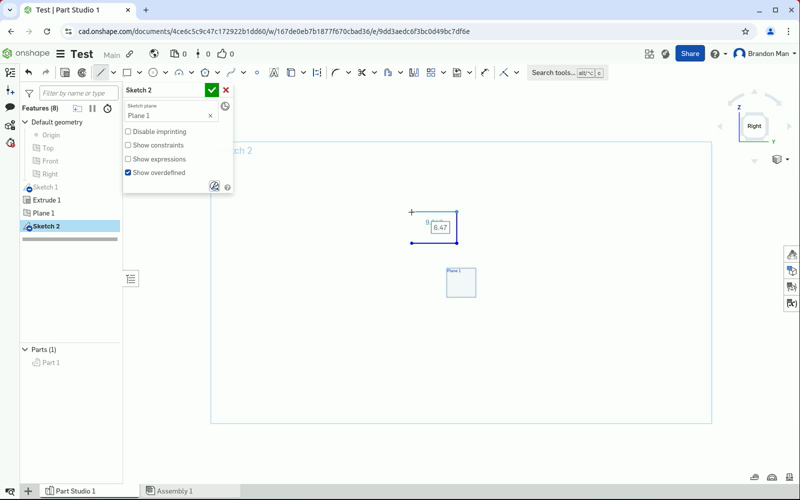
key_up(shift)
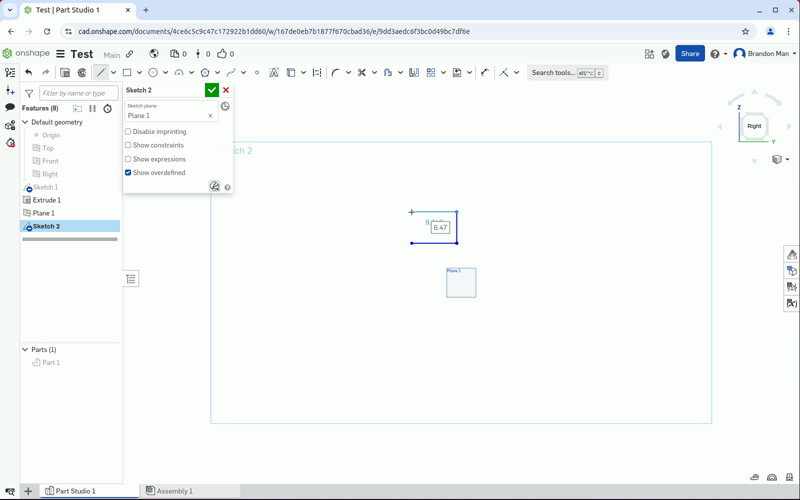
mouse_move(441, 211)
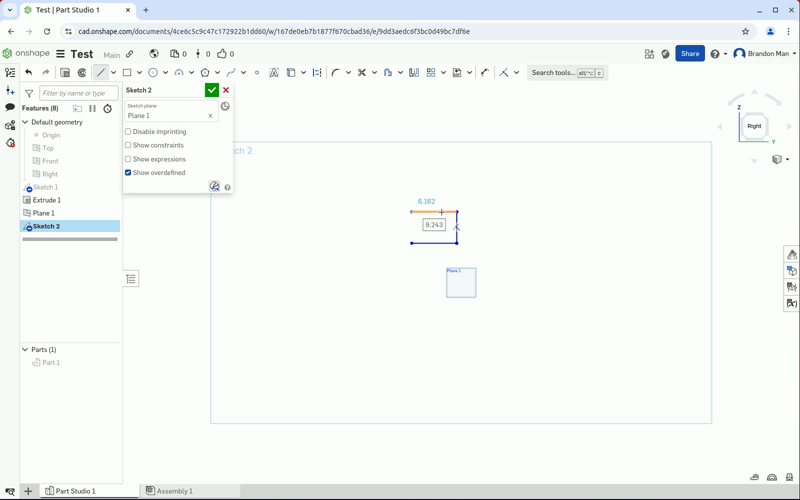
key_down(shift)
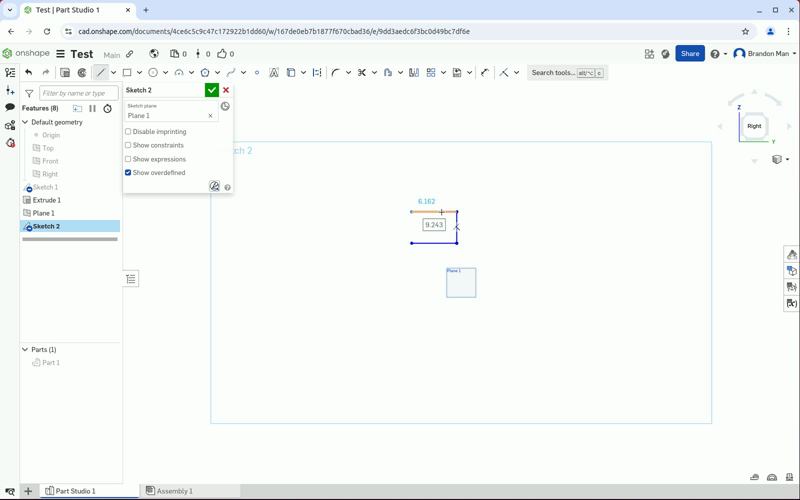
mouse_move(411, 243)
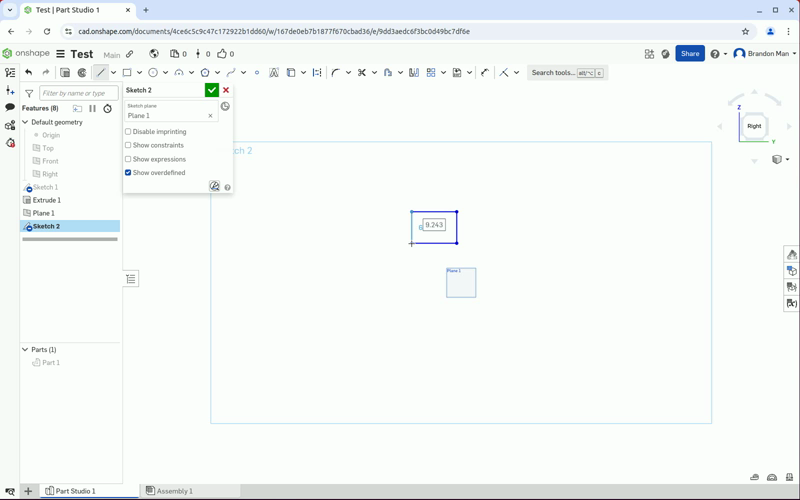
key_up(shift)
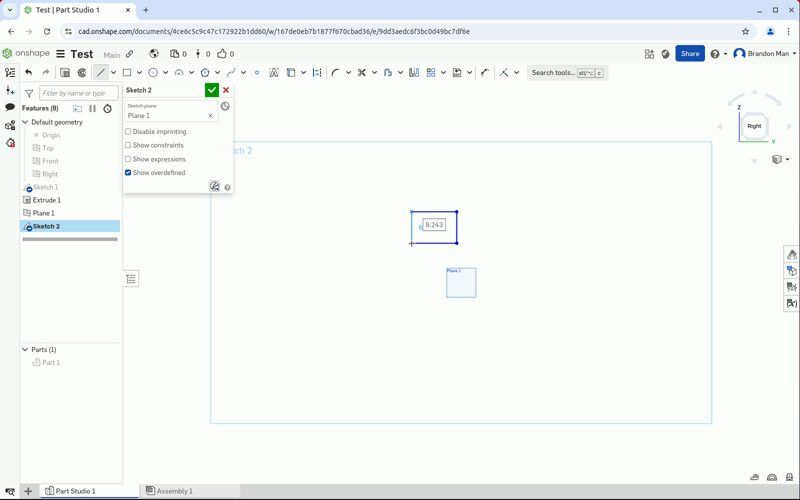
click(411, 243)
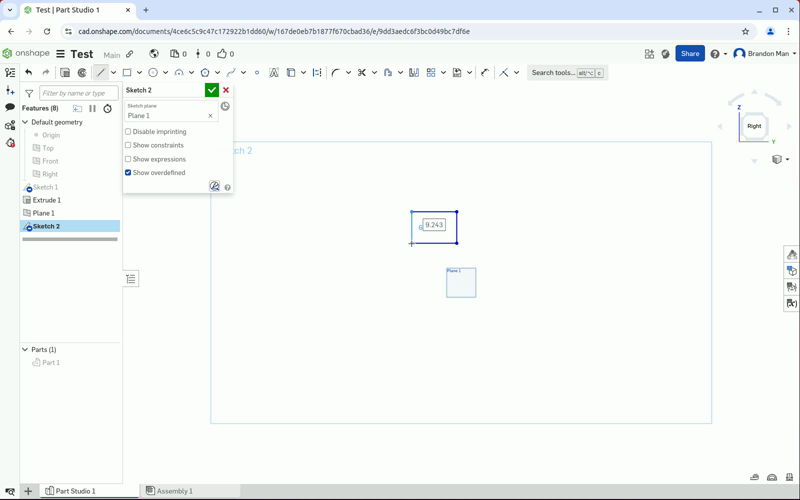
key(esc)
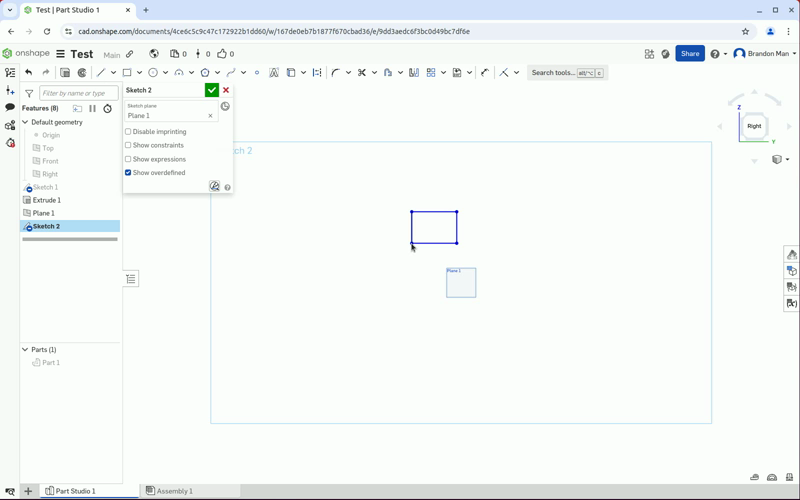
mouse_move(415, 236)
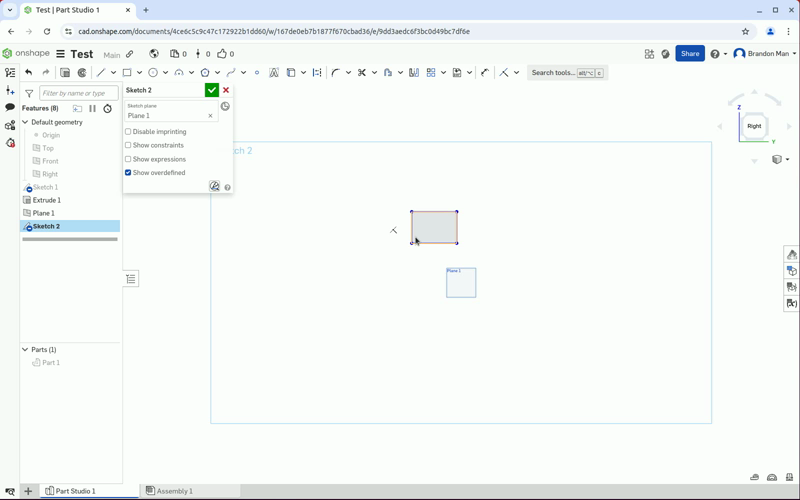
scroll(6)
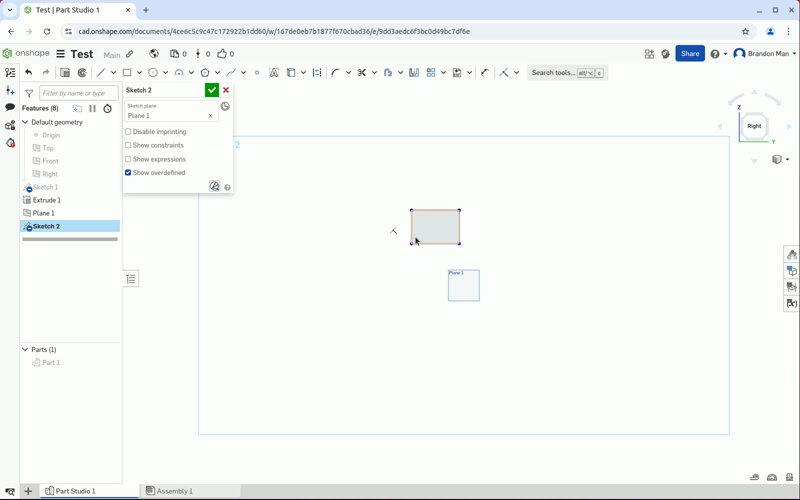
scroll(6)
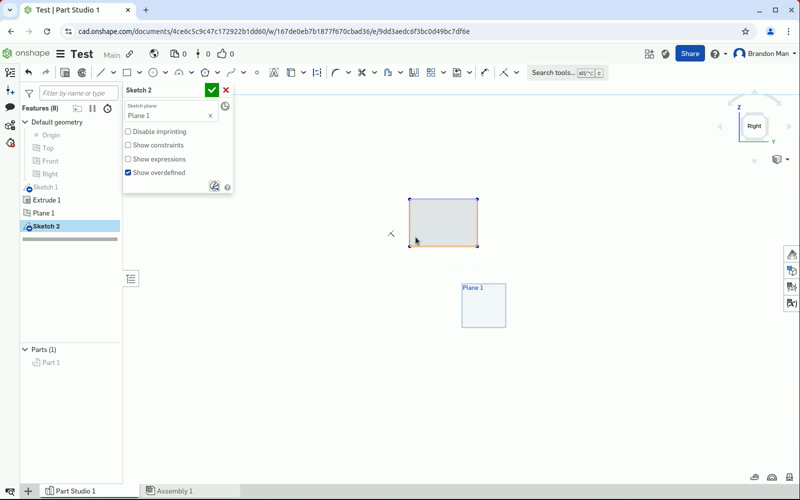
scroll(6)
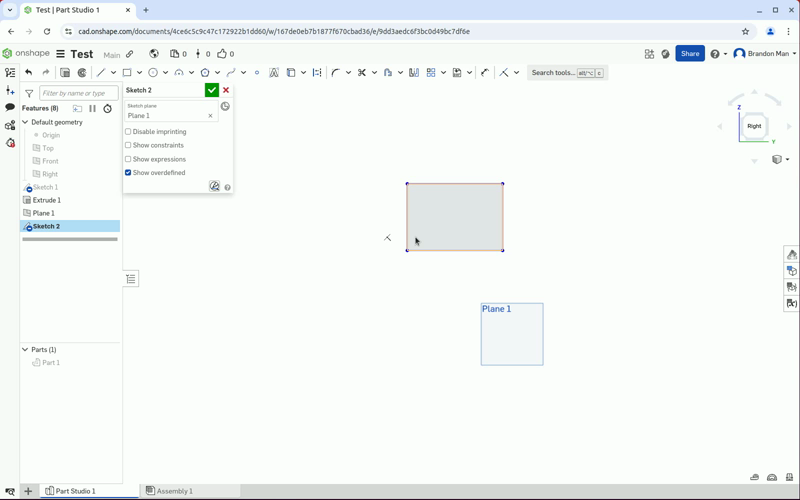
scroll(6)
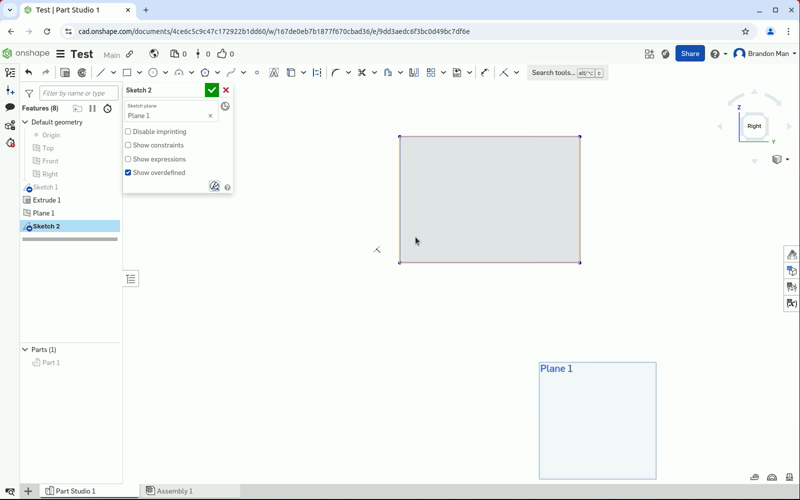
scroll(6)
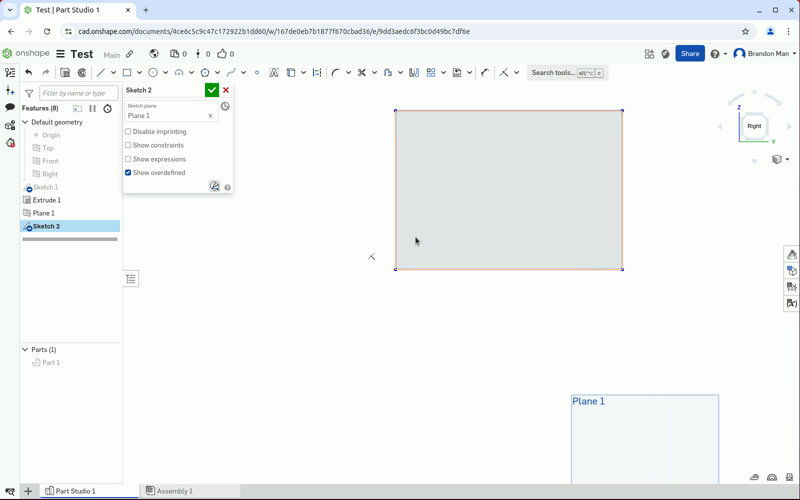
scroll(6)
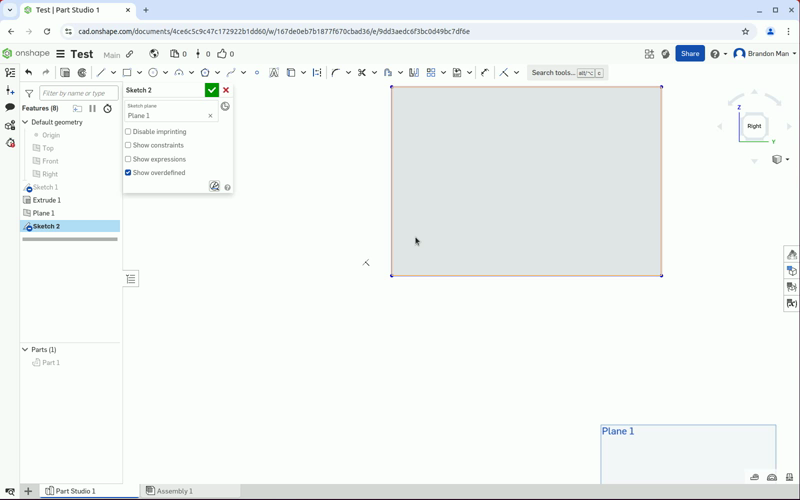
scroll(6)
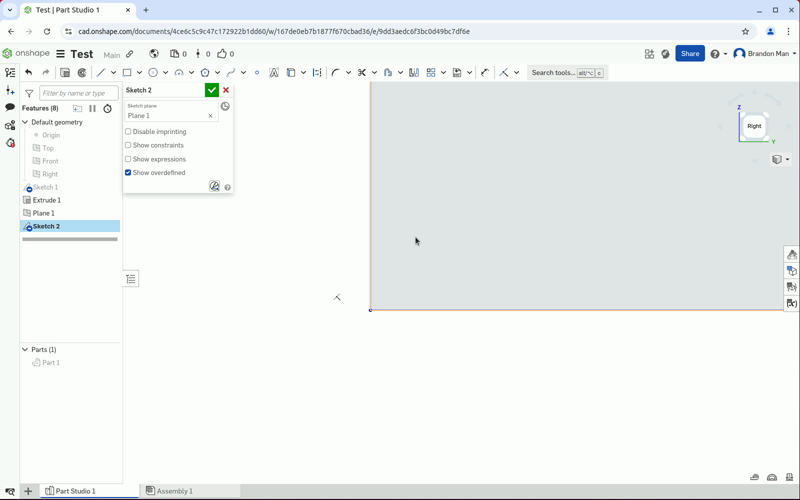
click(415, 236)
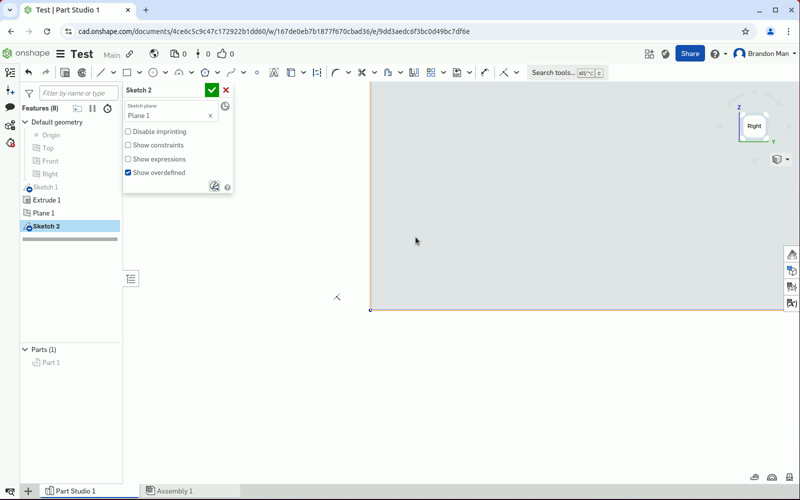
scroll(-6)
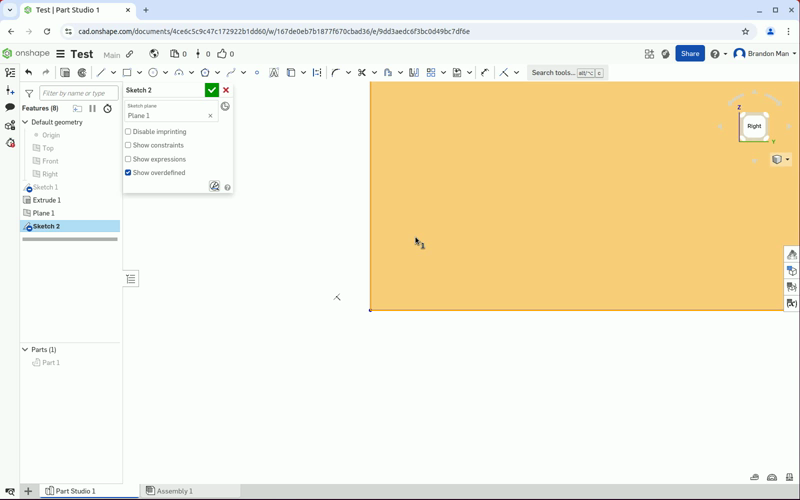
scroll(-6)
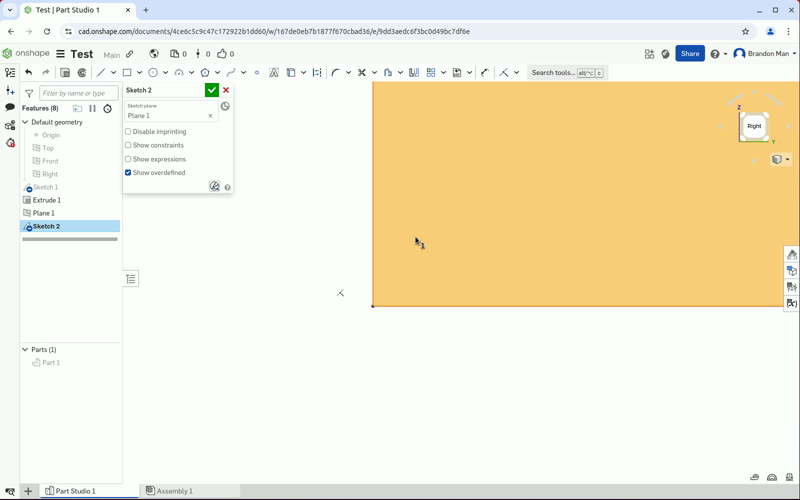
scroll(-6)
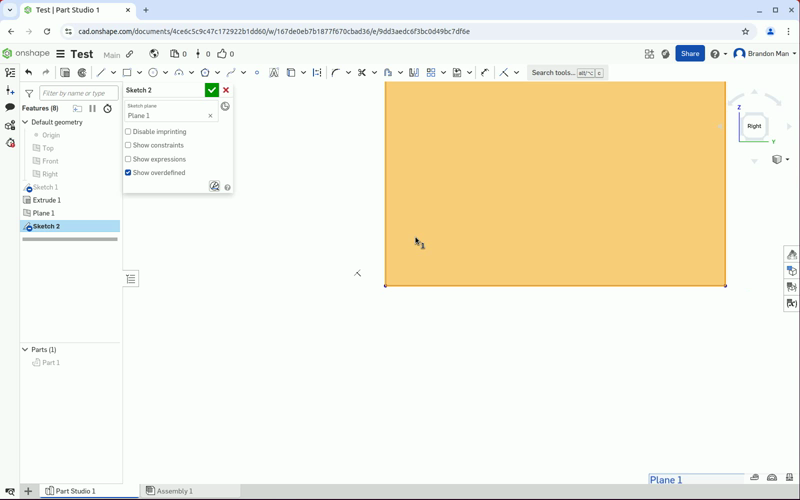
scroll(-6)
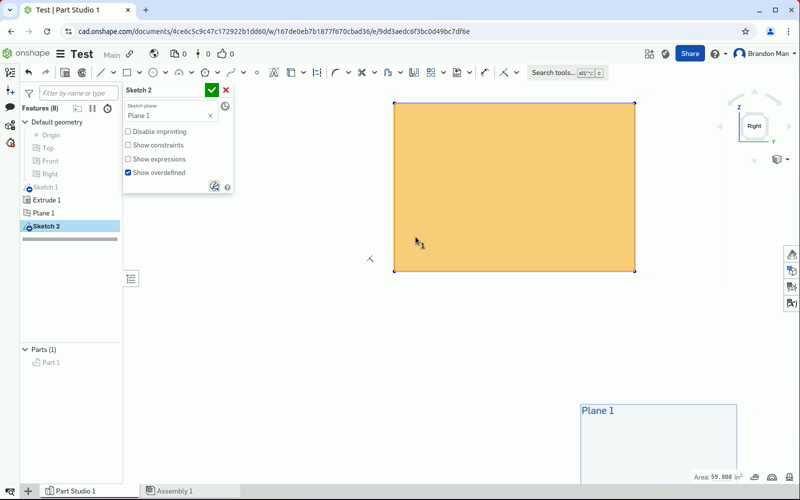
scroll(-6)
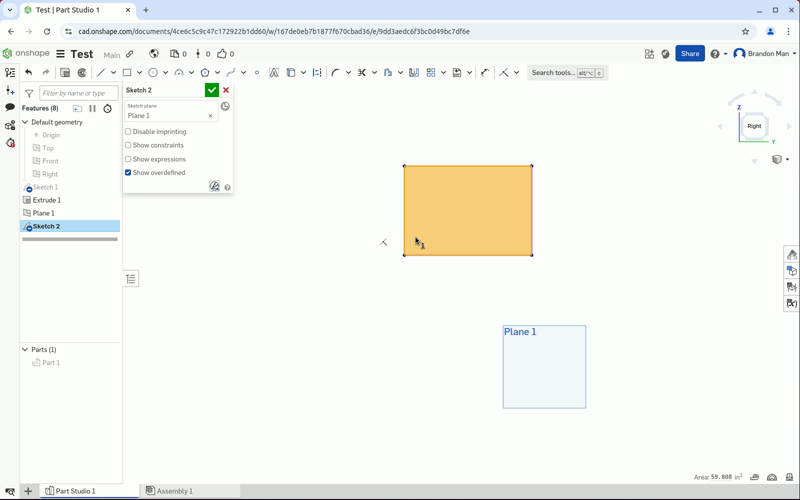
scroll(-6)
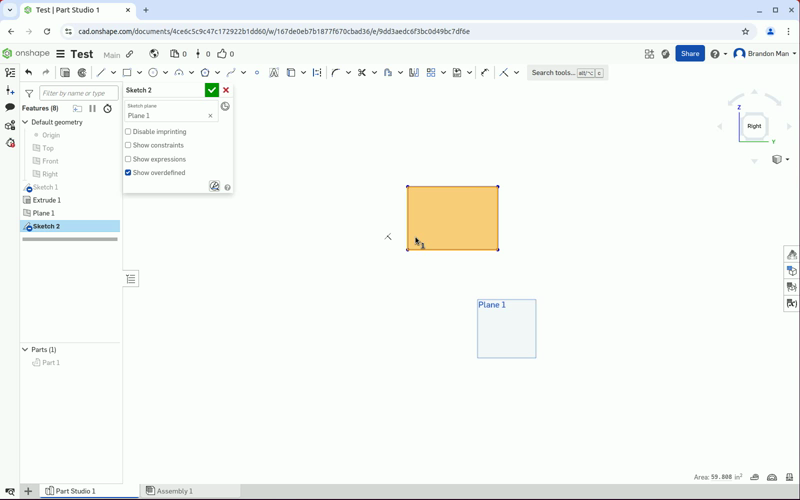
scroll(-6)
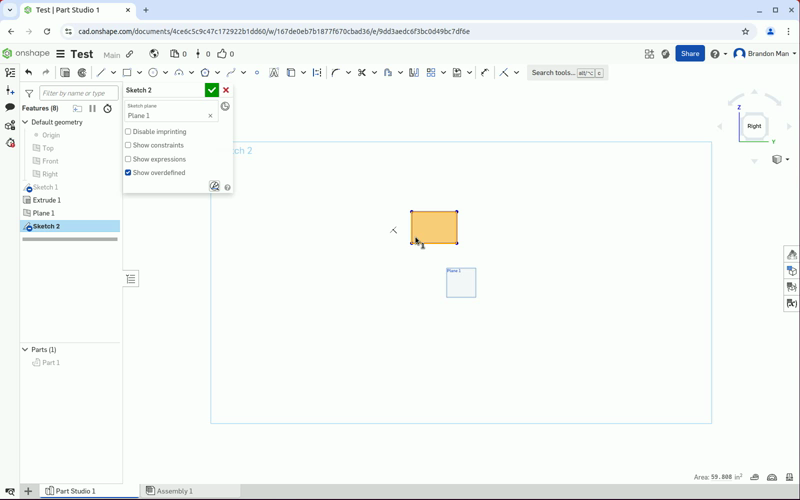
mouse_move(73, 352)
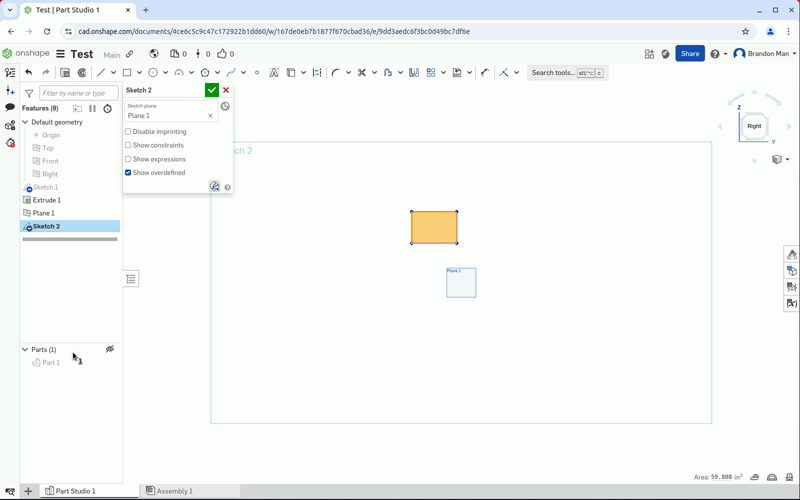
key(shift+y)
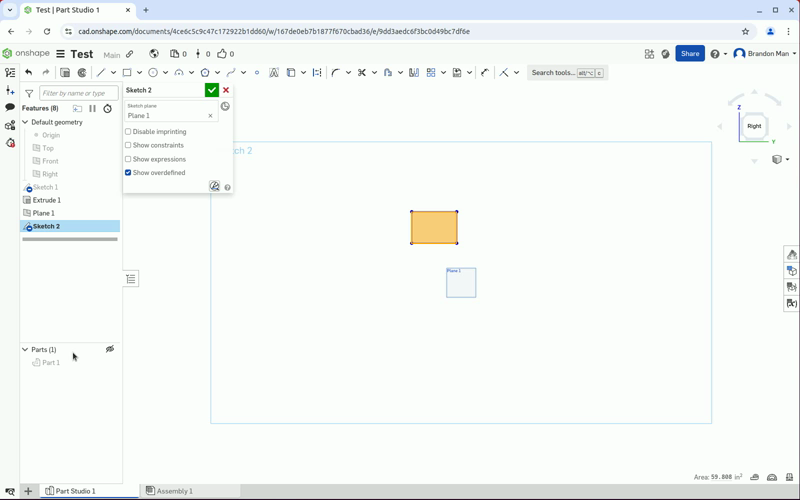
key(shift+e)
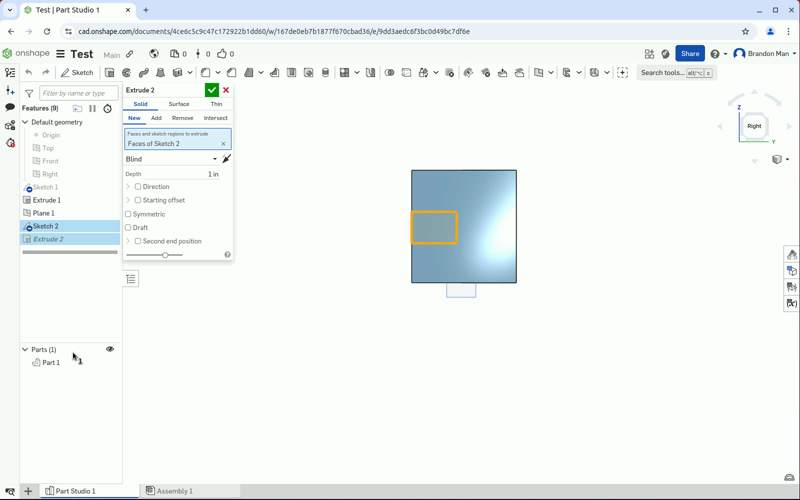
mouse_move(143, 106)
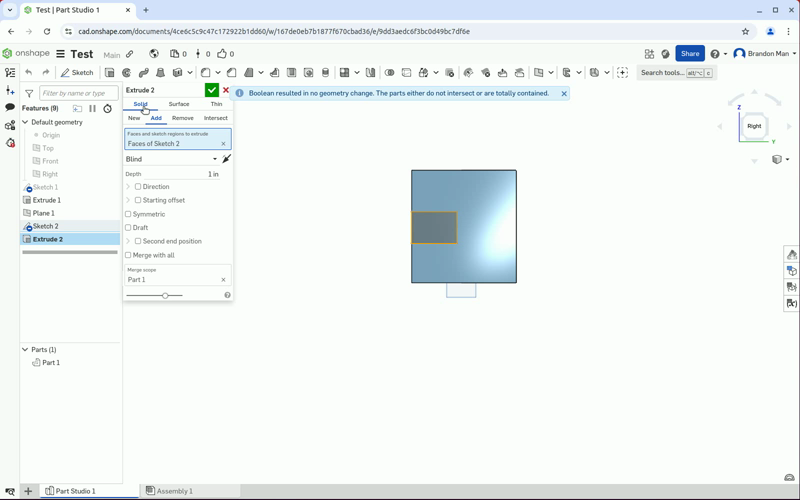
click(143, 106)
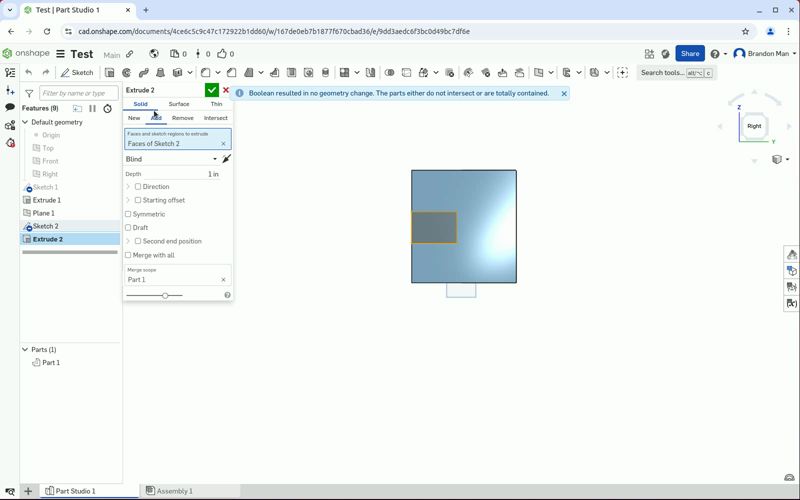
mouse_move(186, 120)
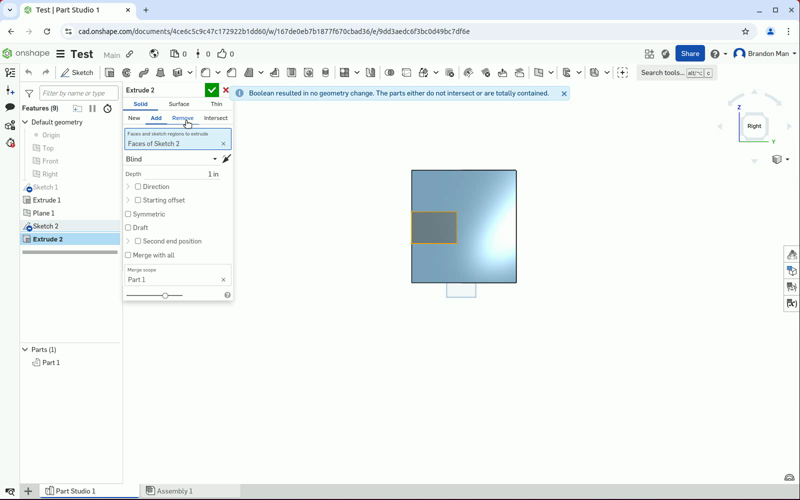
click(186, 120)
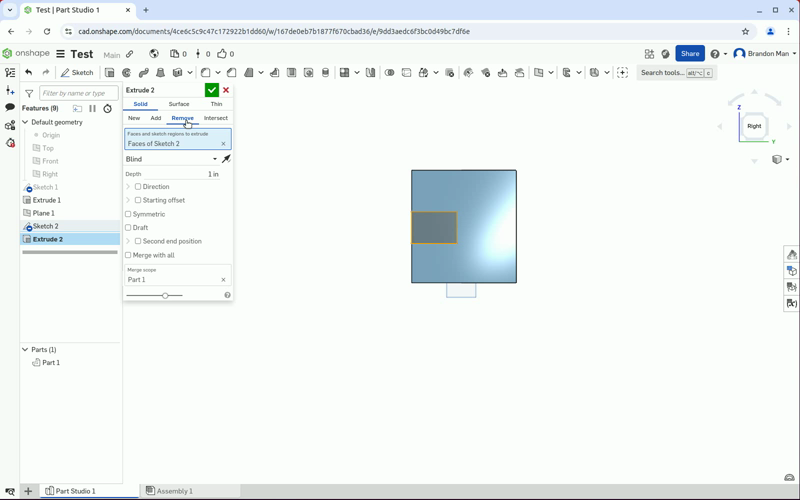
key(tab, 4)
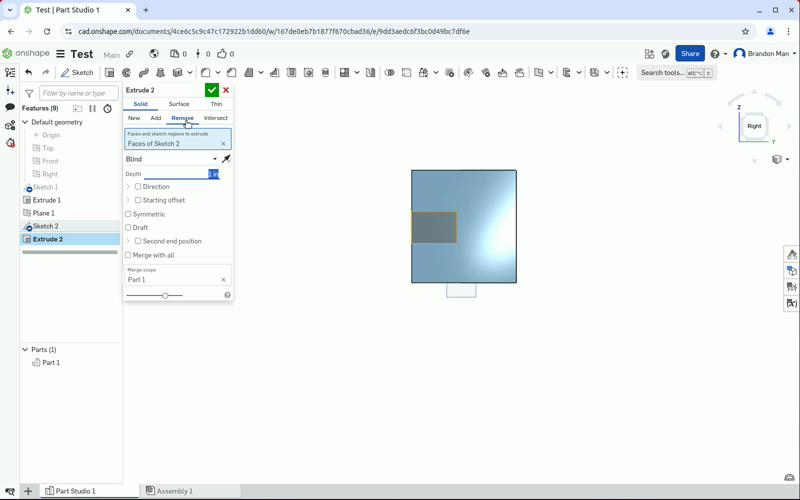
text(10.832)
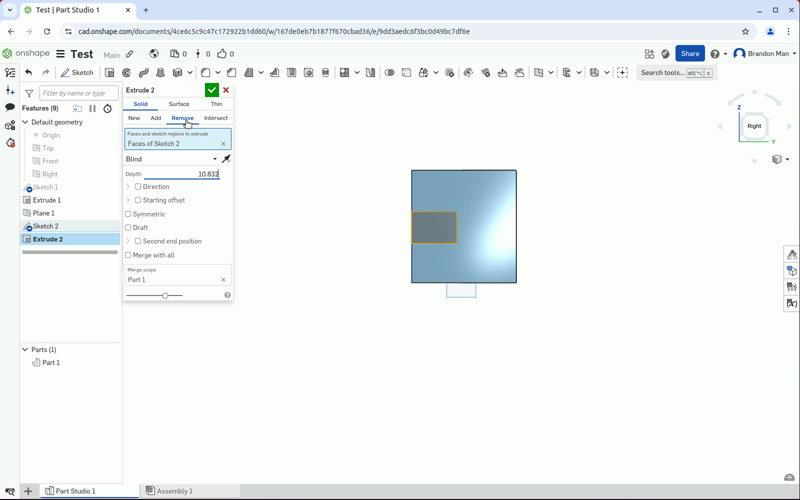
key(tab, 6)
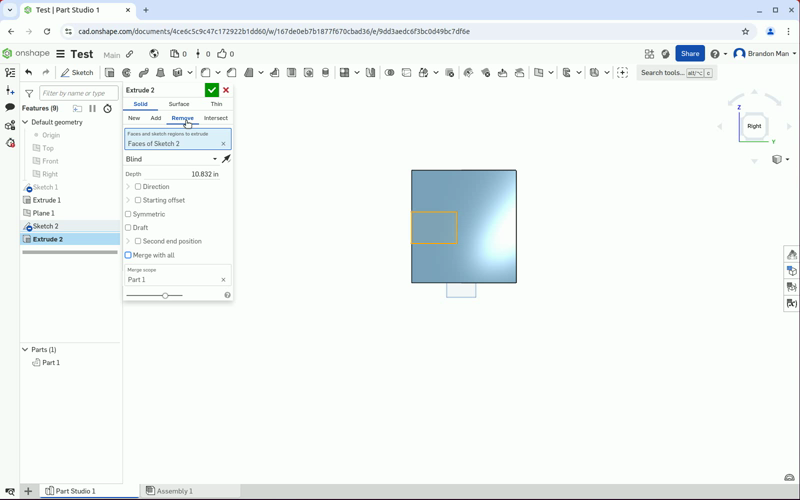
key(space)
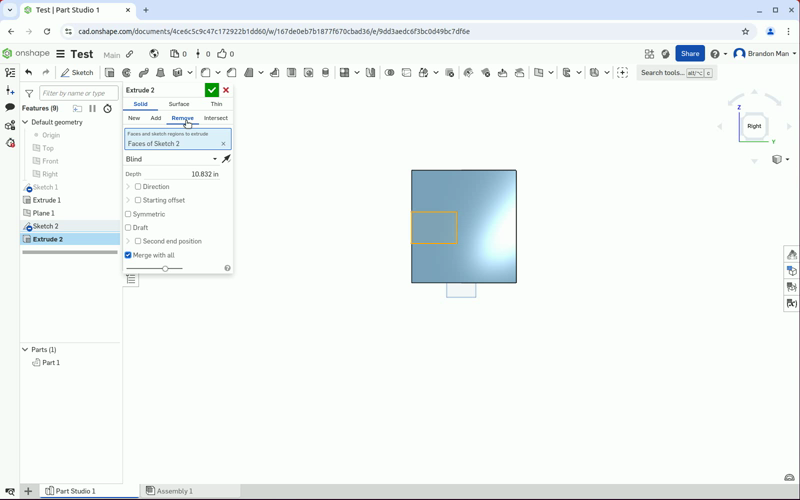
key(enter)
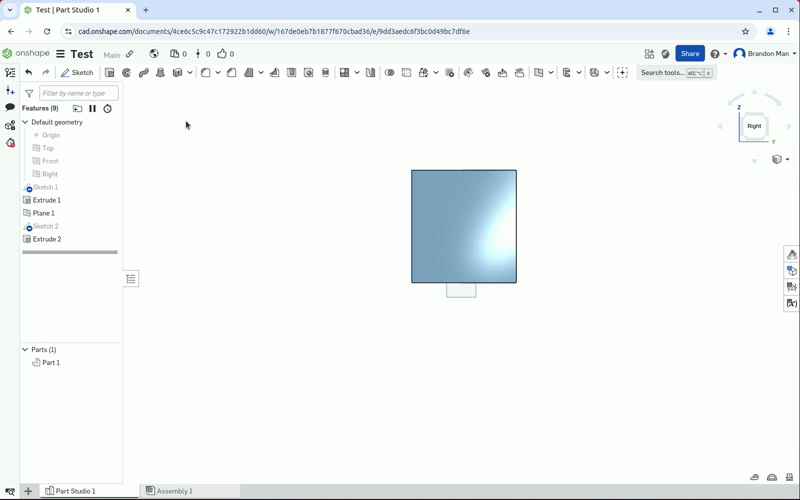
key(shift+h)
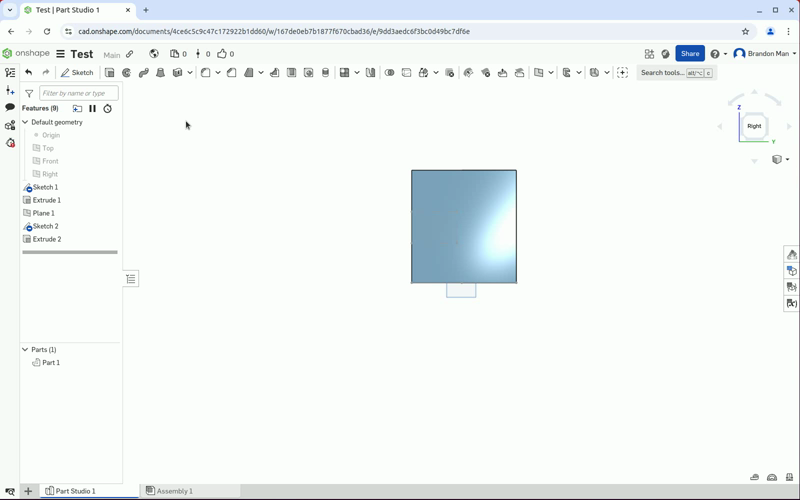
key(shift+h)
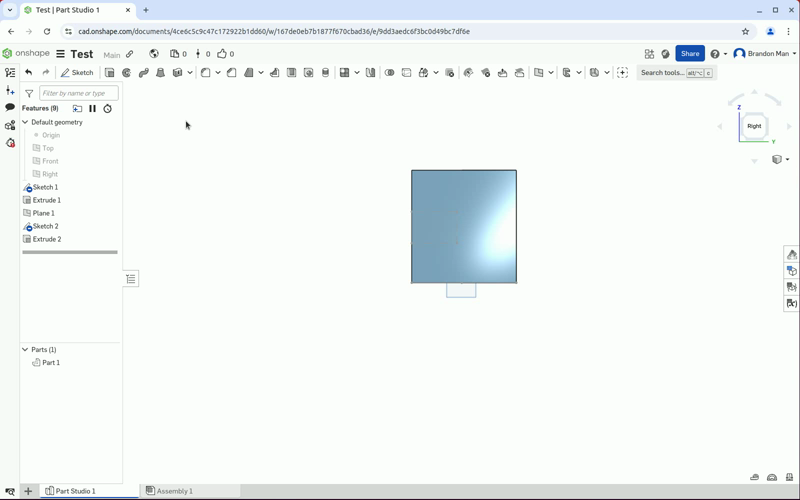
key(shift+7)
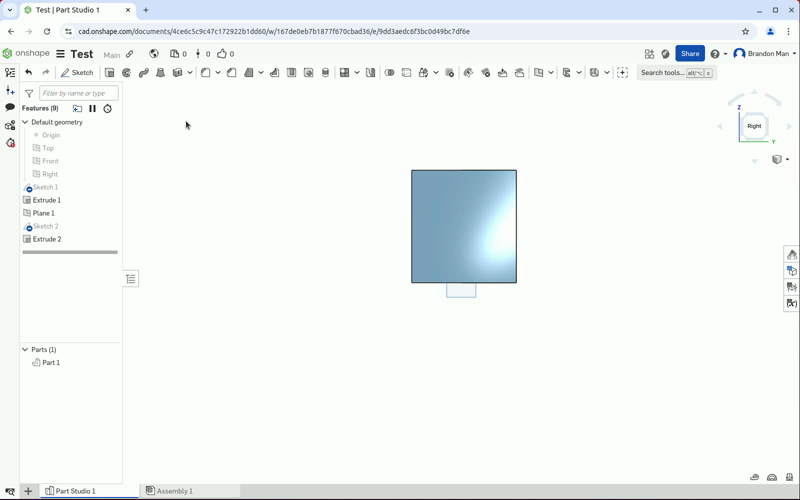
key(right, 2)
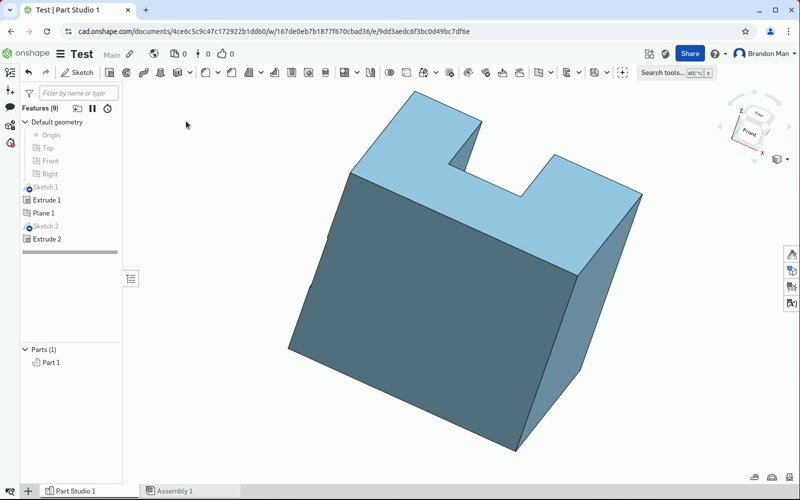
key(down, 2)
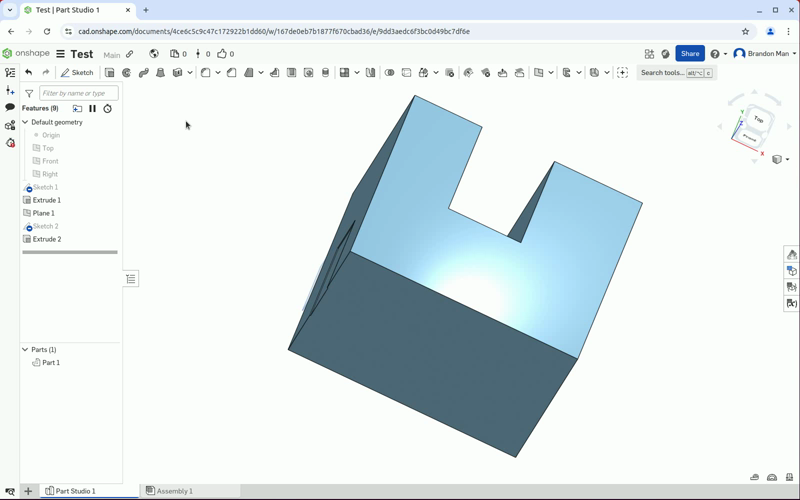
key(up, 2)
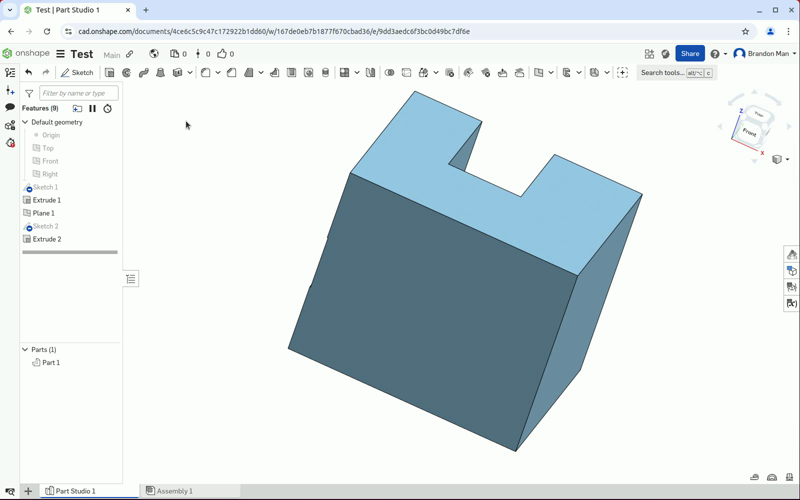
key(left, 2)
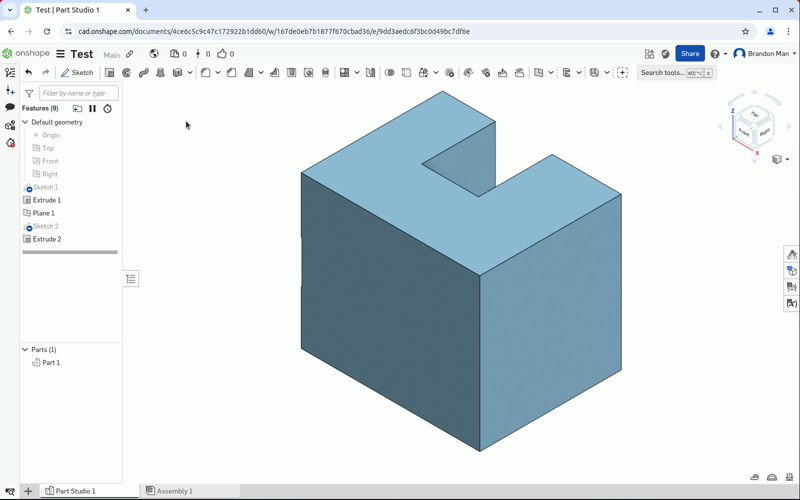
mouse_move(73, 189)
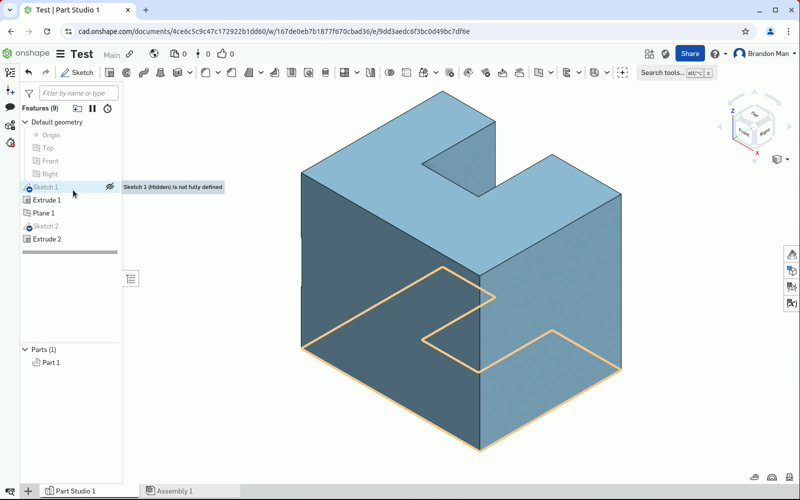
click(73, 189)